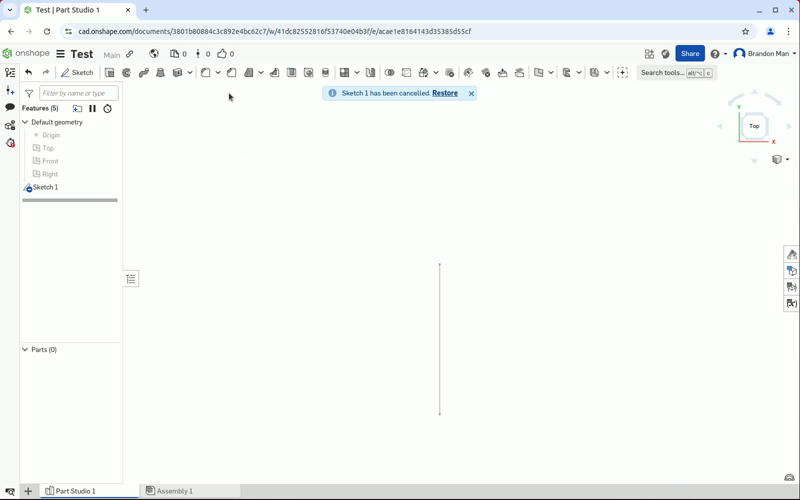
key(shift+h)
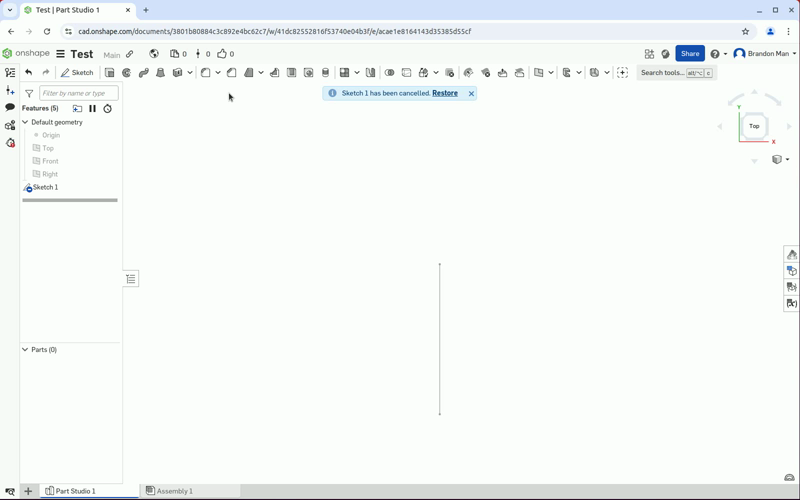
key(shift+s)
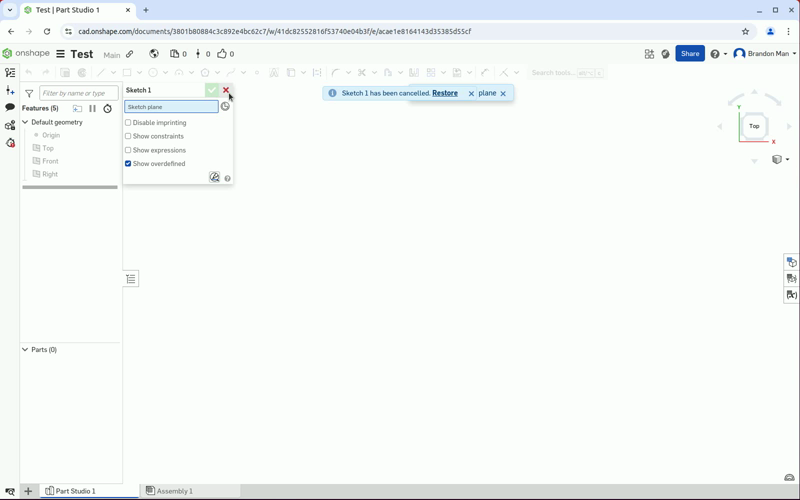
mouse_move(73, 150)
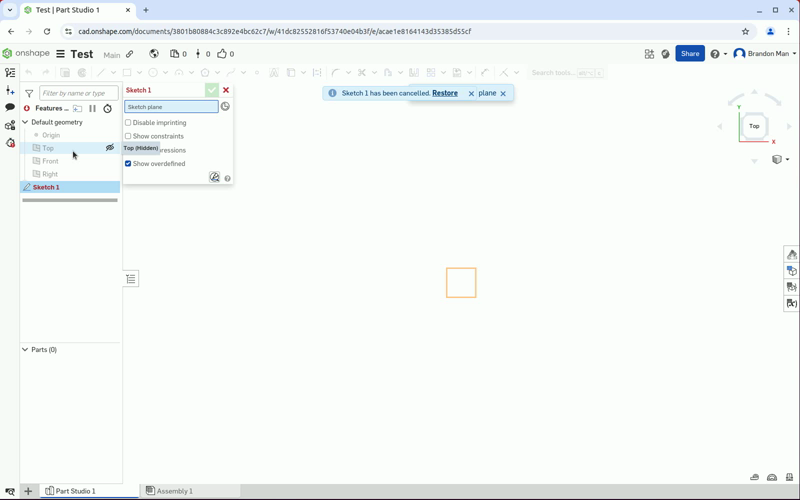
click(73, 150)
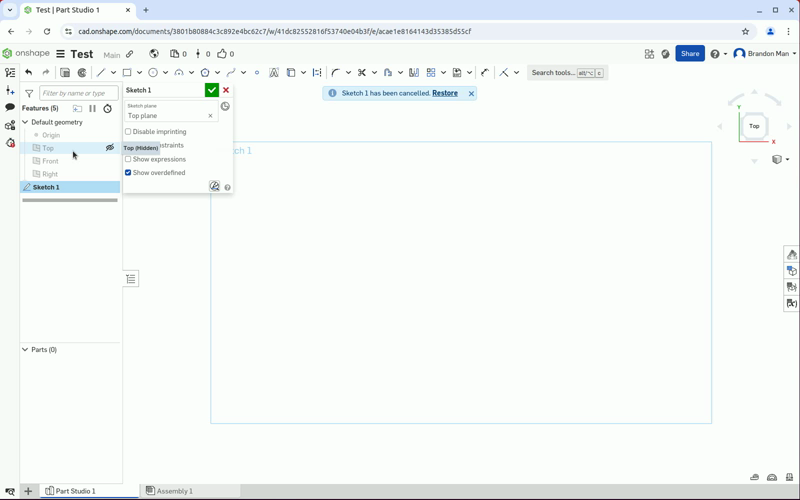
mouse_move(73, 352)
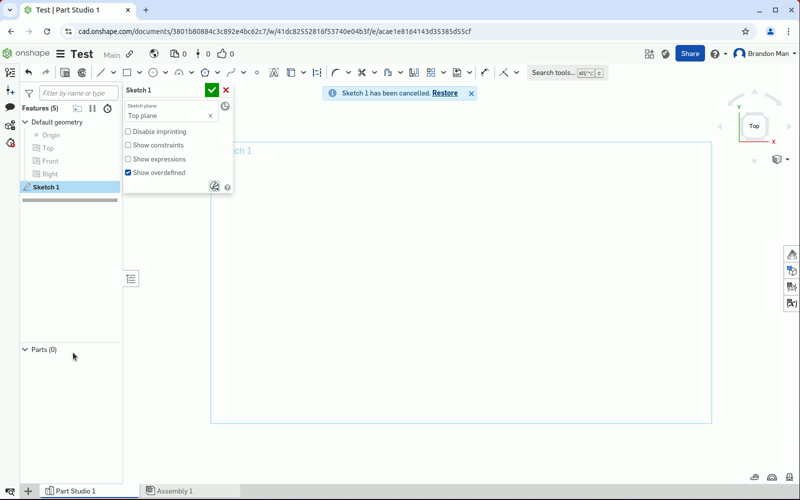
key(y)
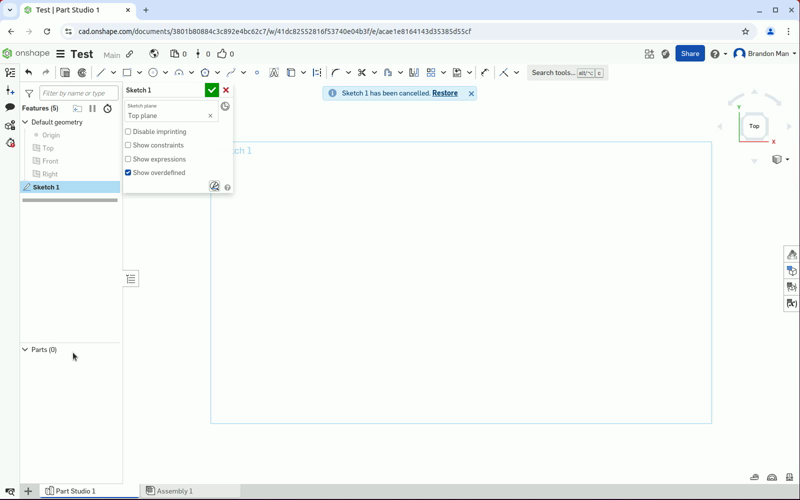
key(l)
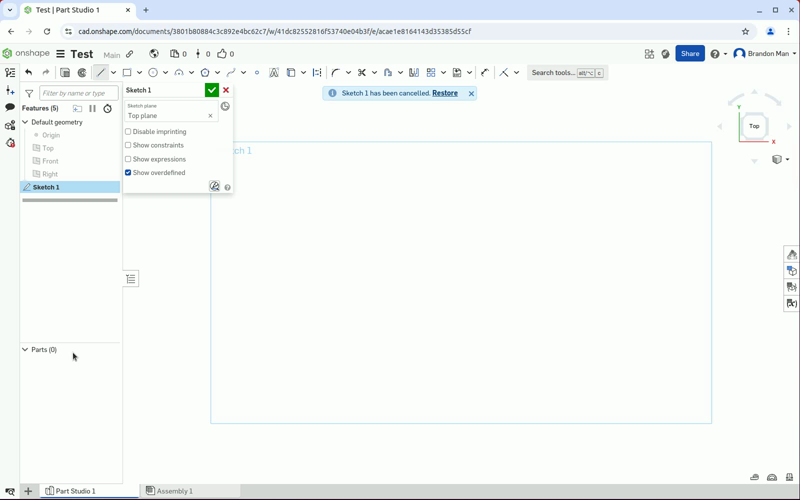
key_down(shift)
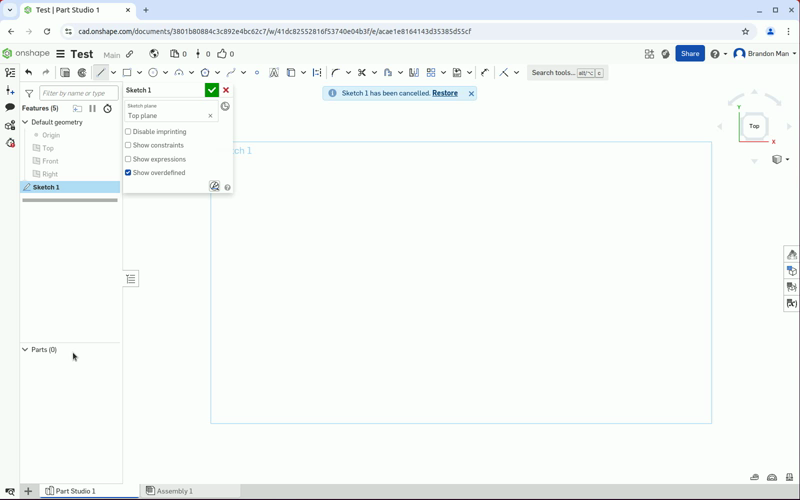
mouse_move(538, 307)
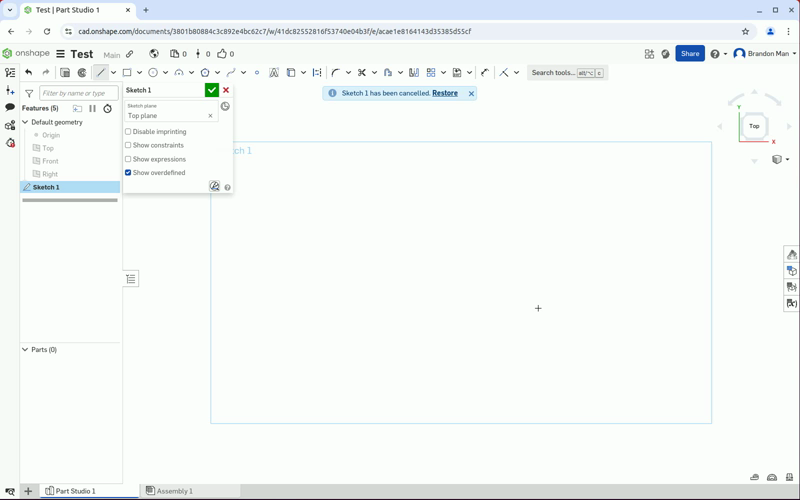
click(538, 307)
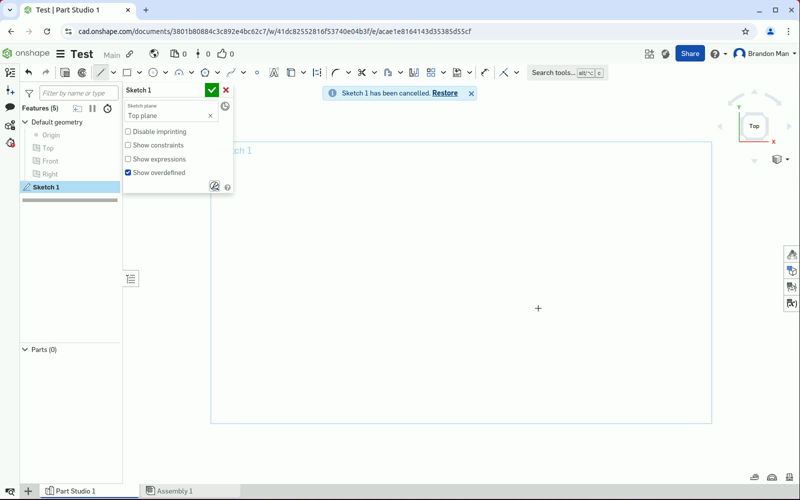
key_up(shift)
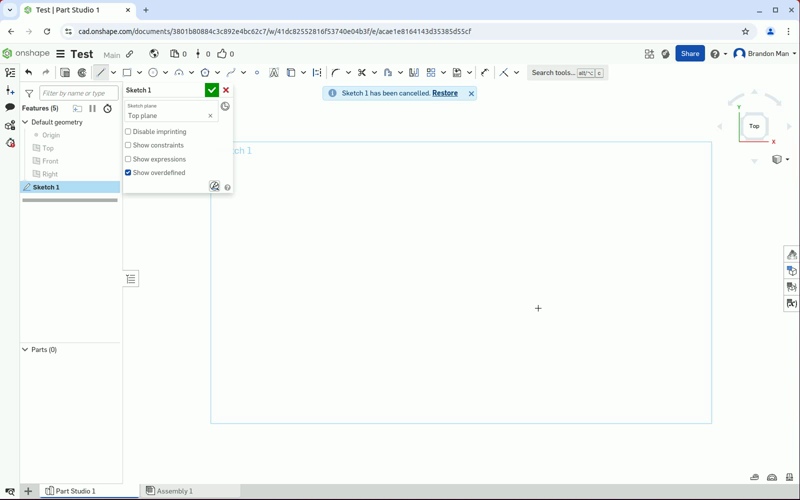
key_down(shift)
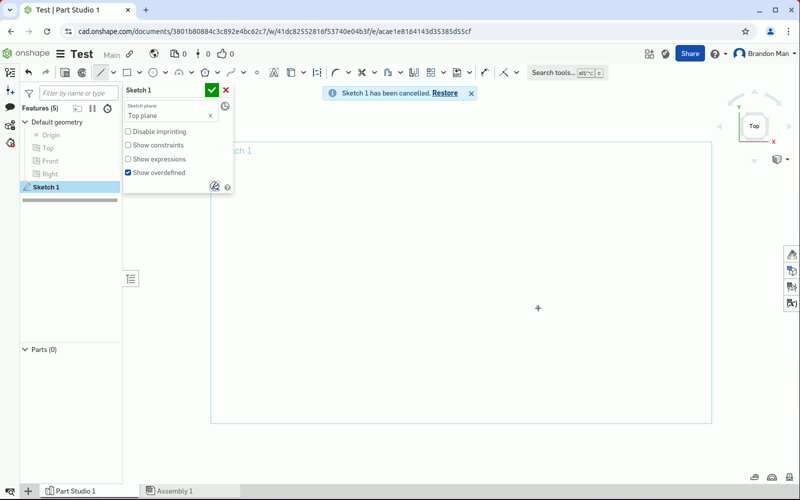
mouse_move(568, 307)
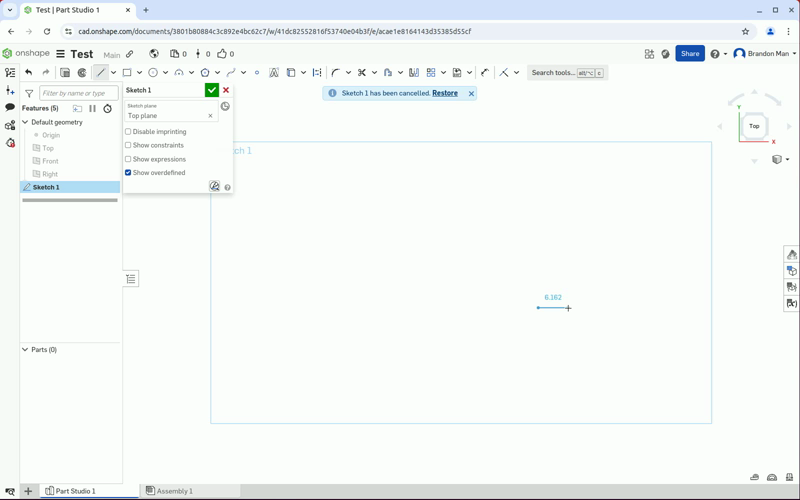
mouse_move(542, 307)
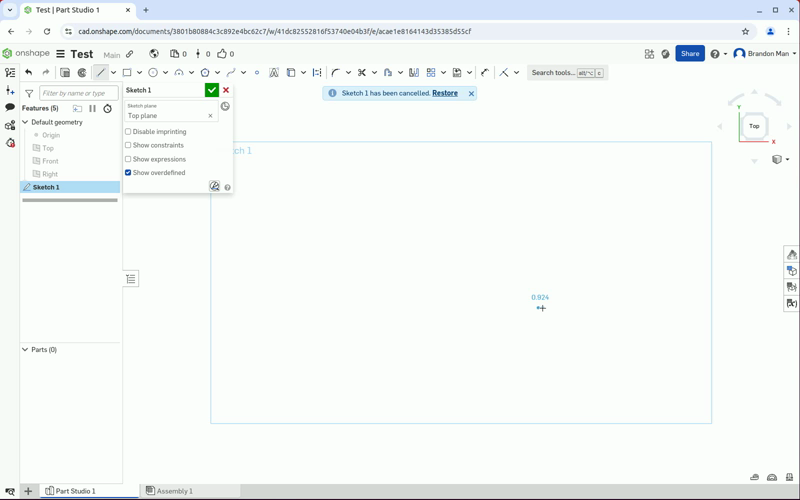
scroll(6)
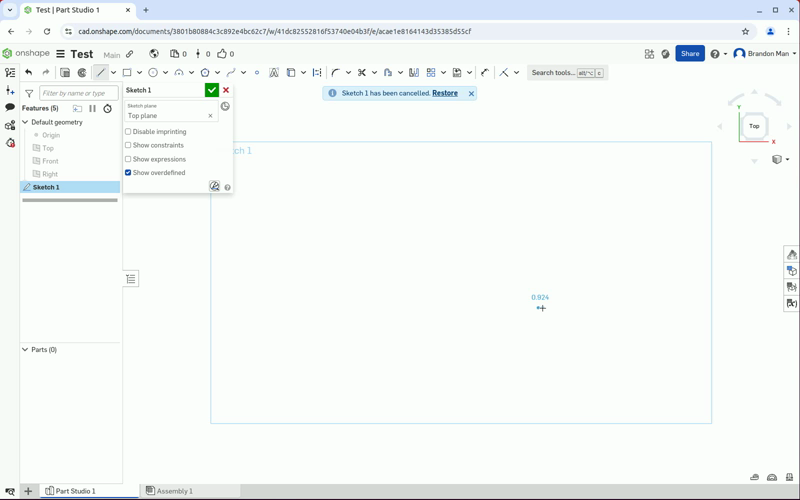
scroll(6)
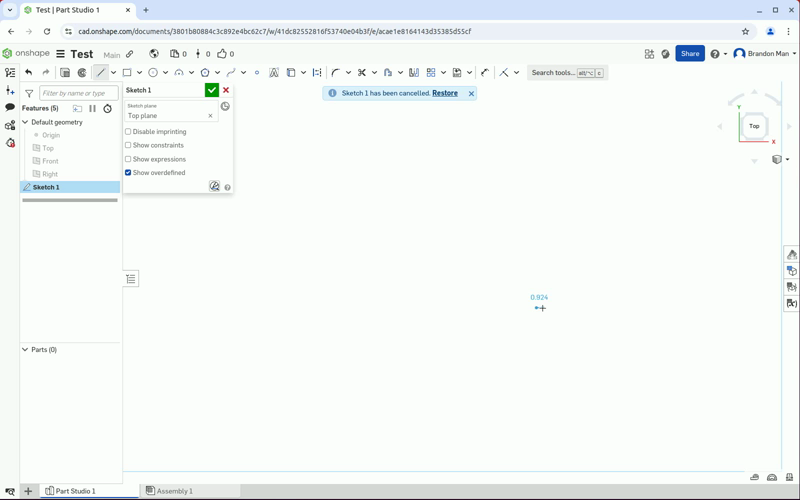
scroll(6)
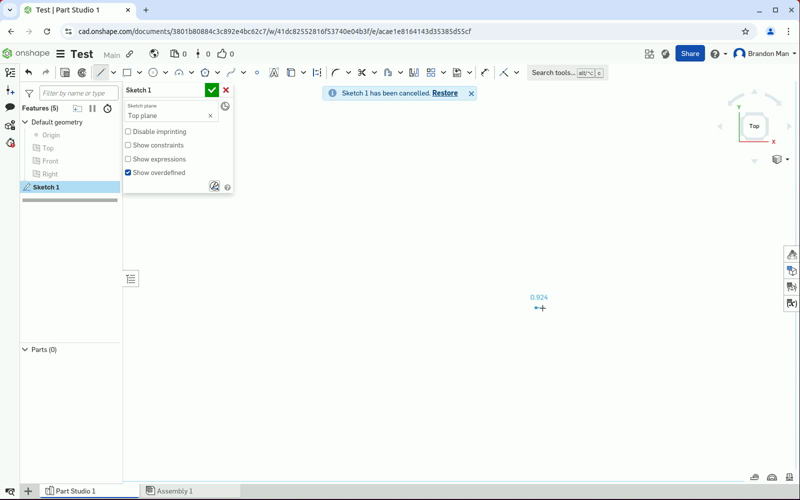
scroll(6)
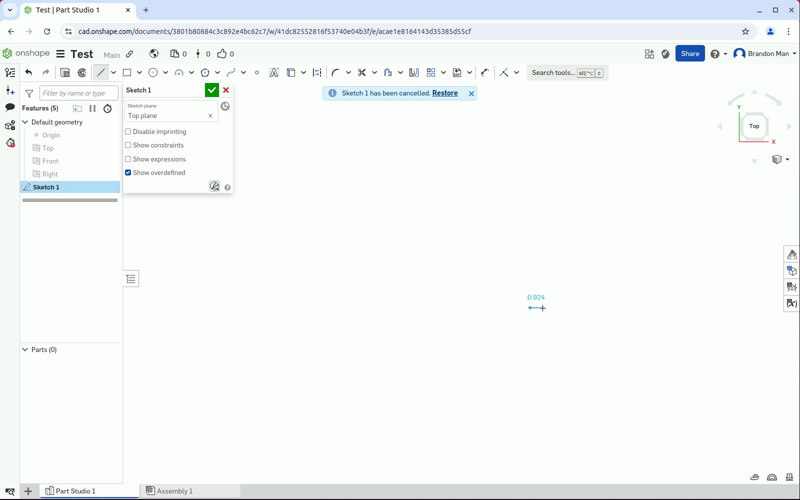
scroll(6)
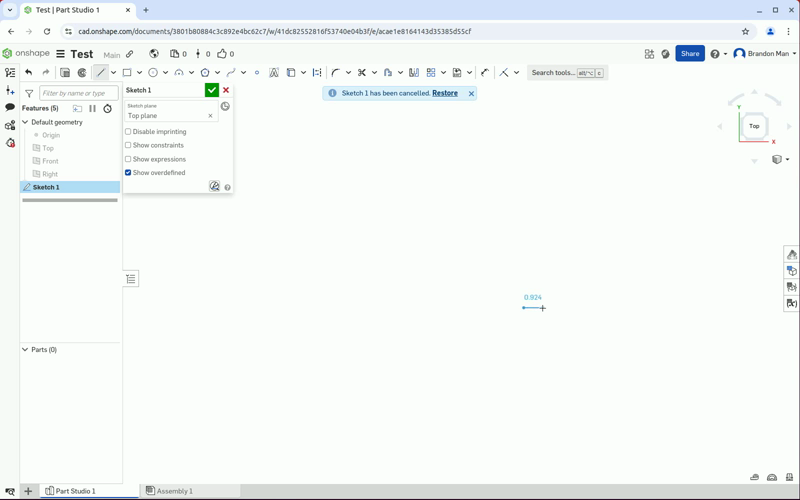
scroll(6)
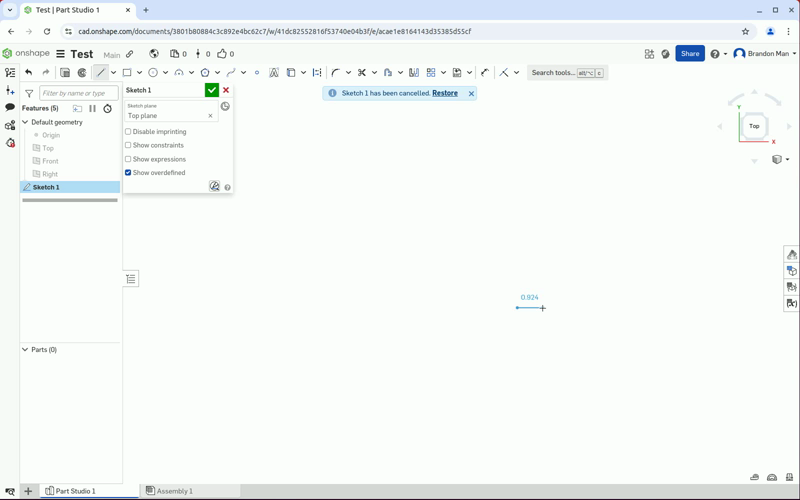
scroll(6)
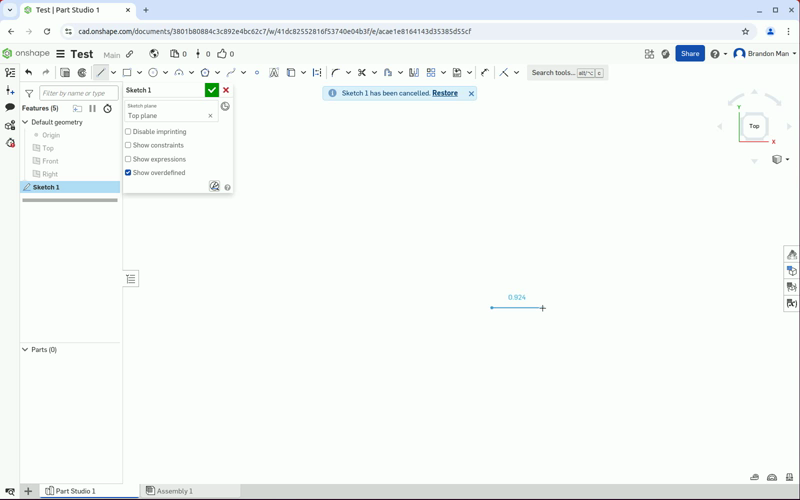
click(542, 307)
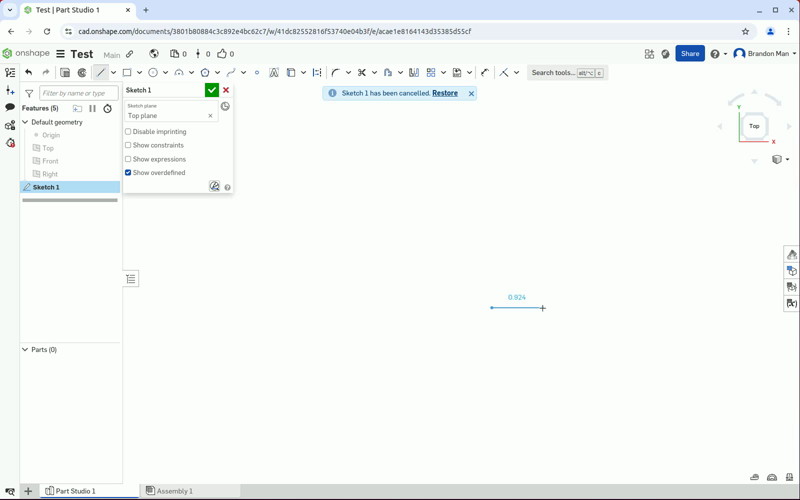
scroll(-6)
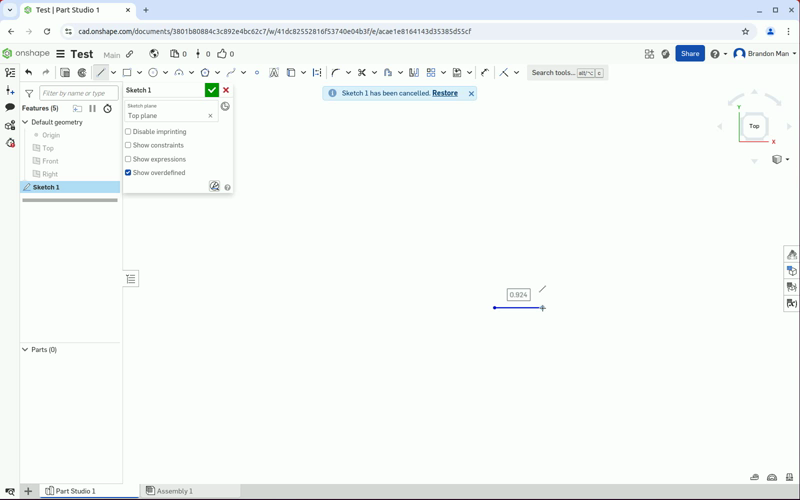
scroll(-6)
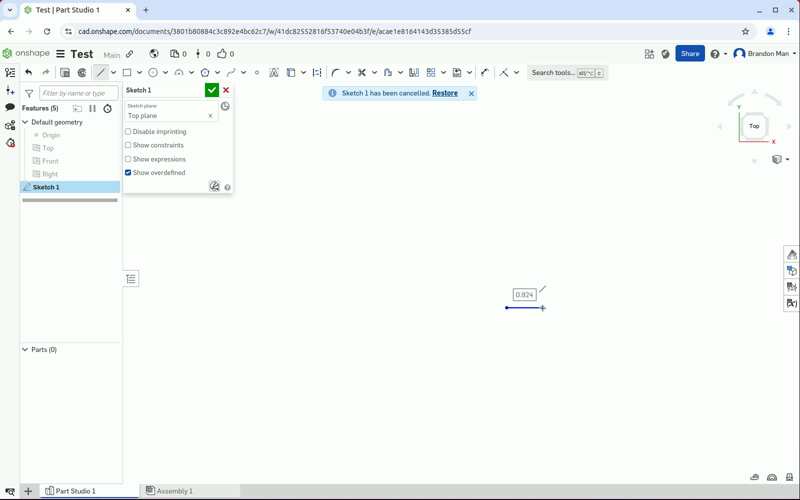
scroll(-6)
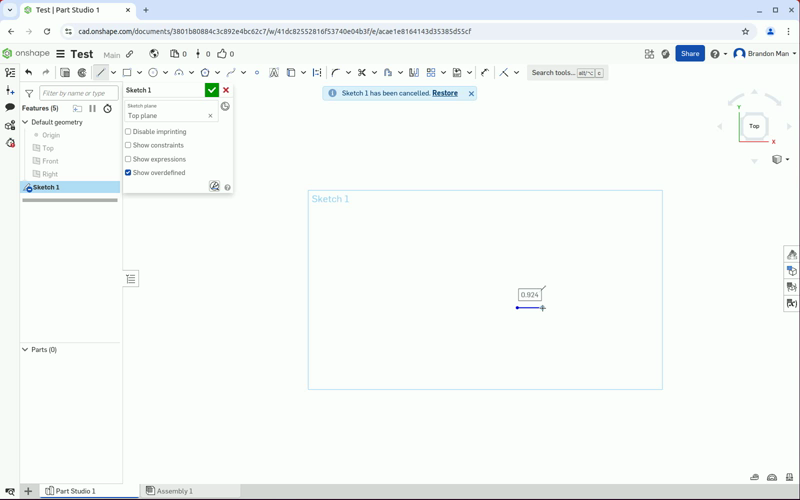
scroll(-6)
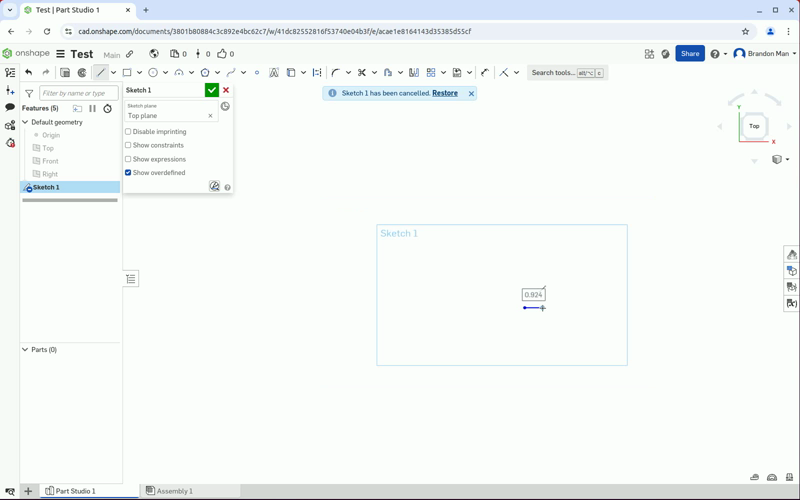
scroll(-6)
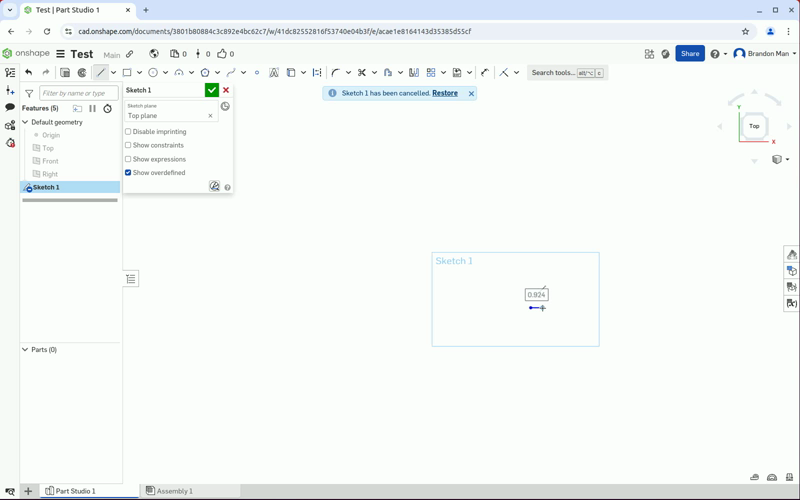
scroll(-6)
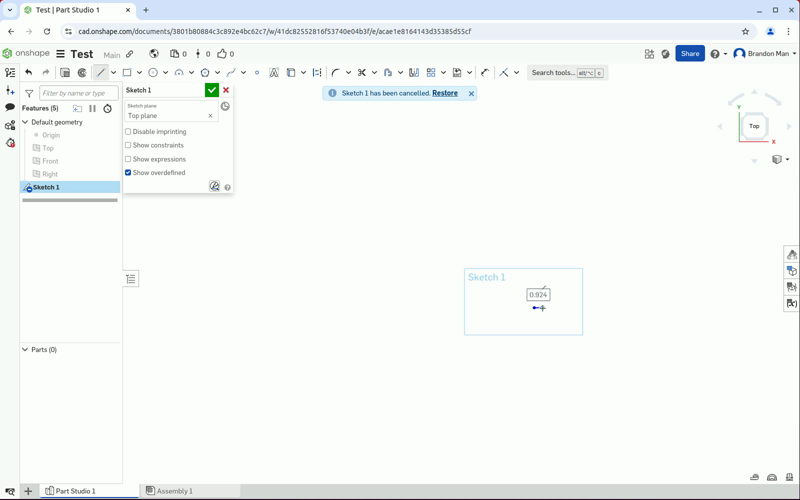
scroll(-6)
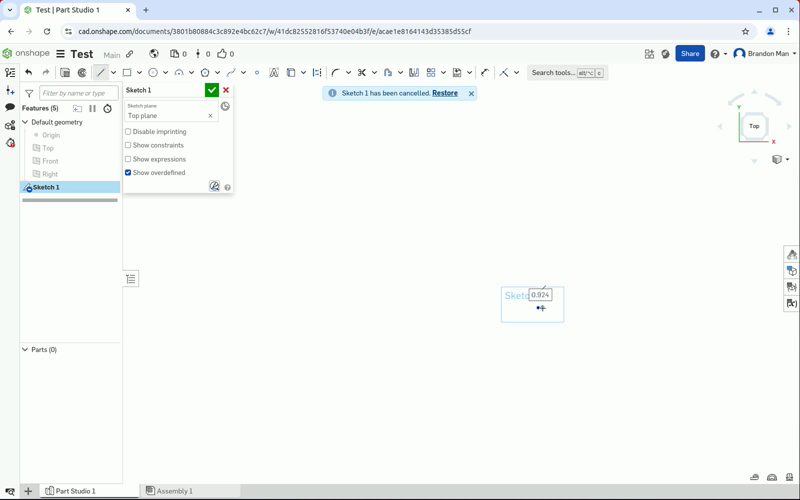
key_up(shift)
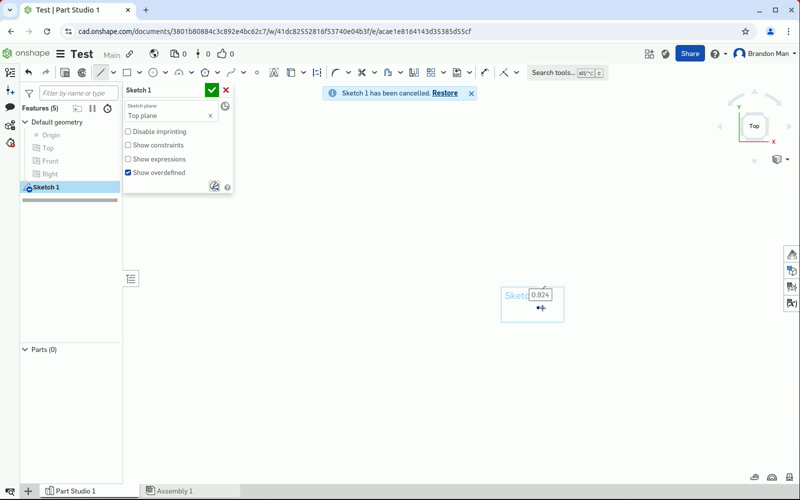
key_down(shift)
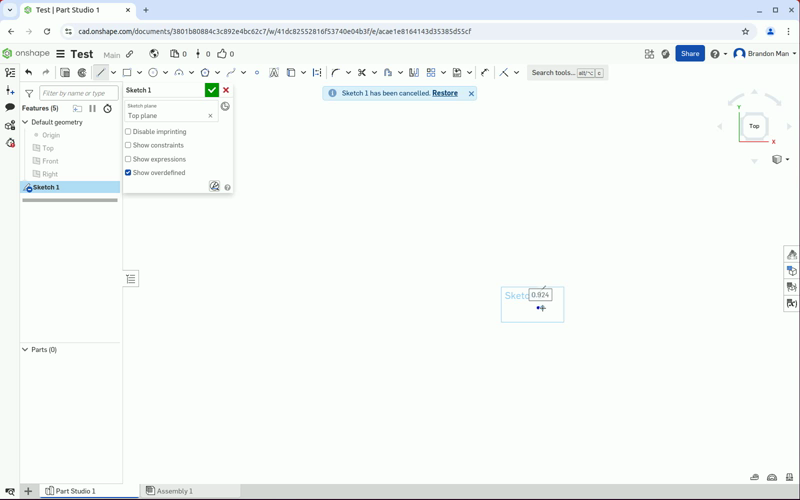
mouse_move(572, 307)
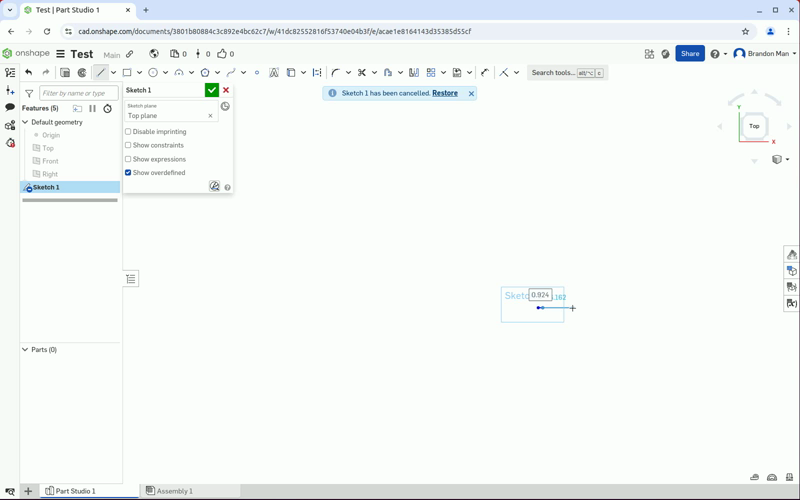
mouse_move(572, 307)
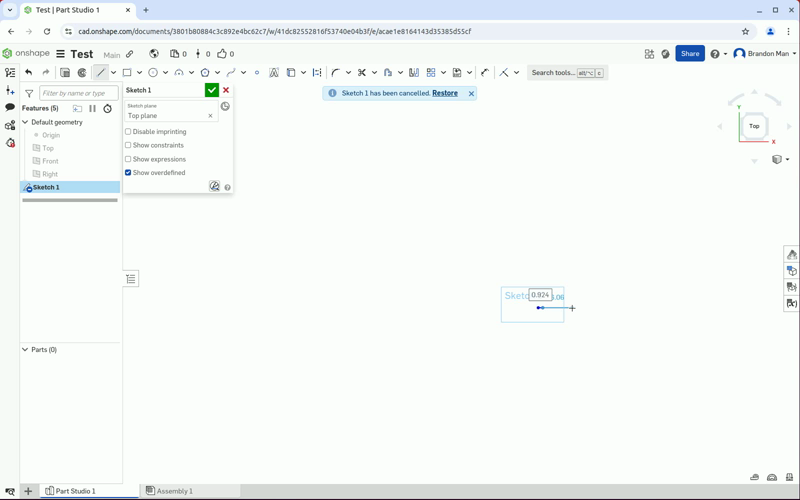
click(572, 307)
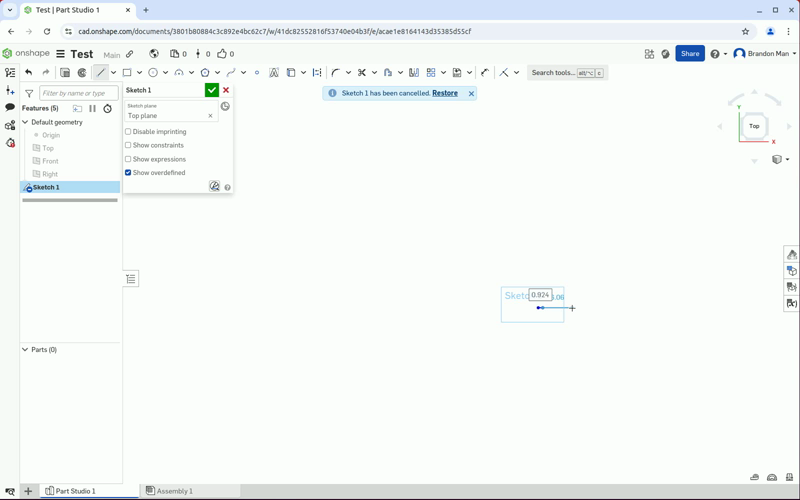
key_up(shift)
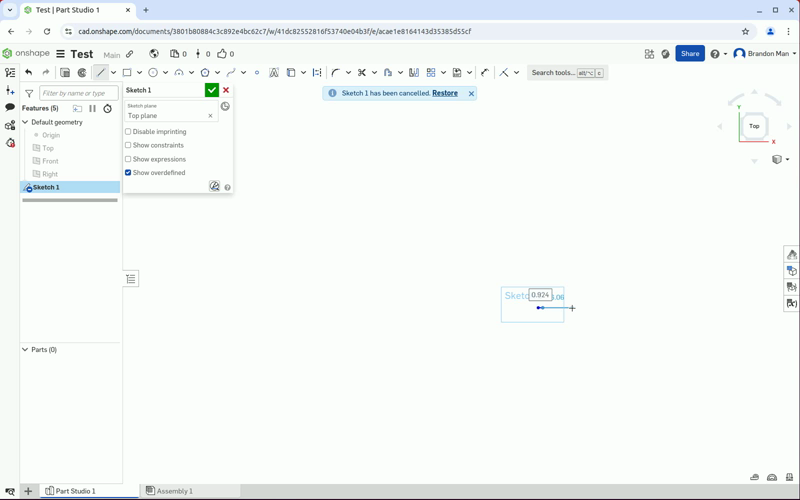
key_down(shift)
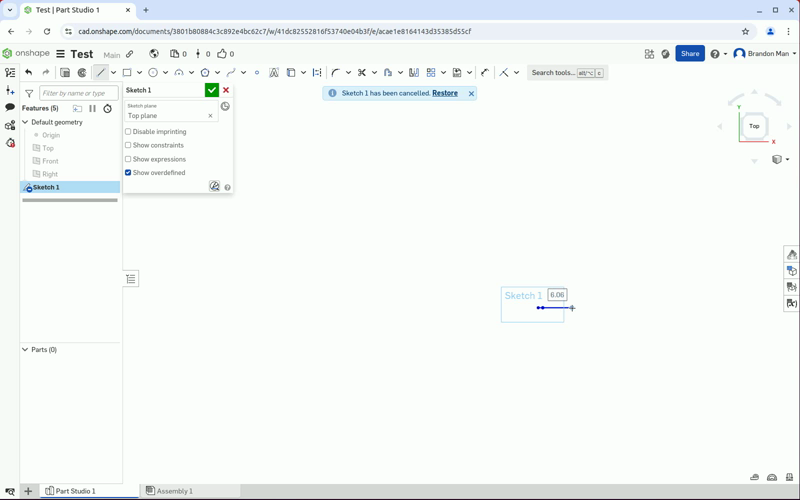
mouse_move(589, 307)
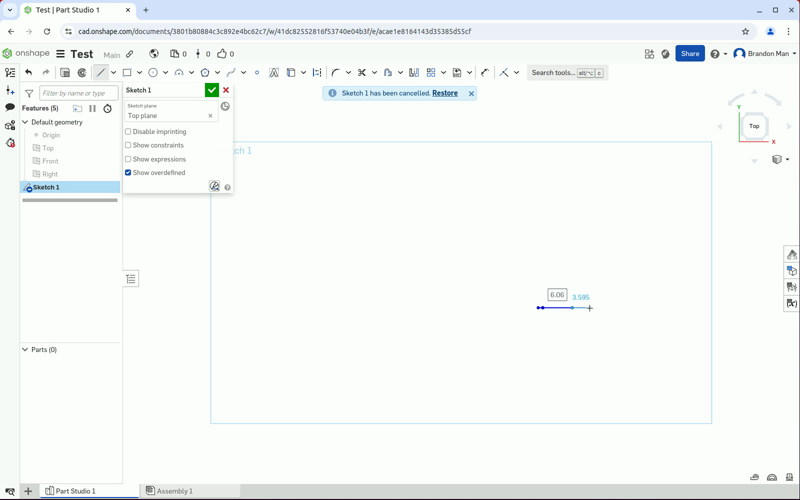
mouse_move(572, 265)
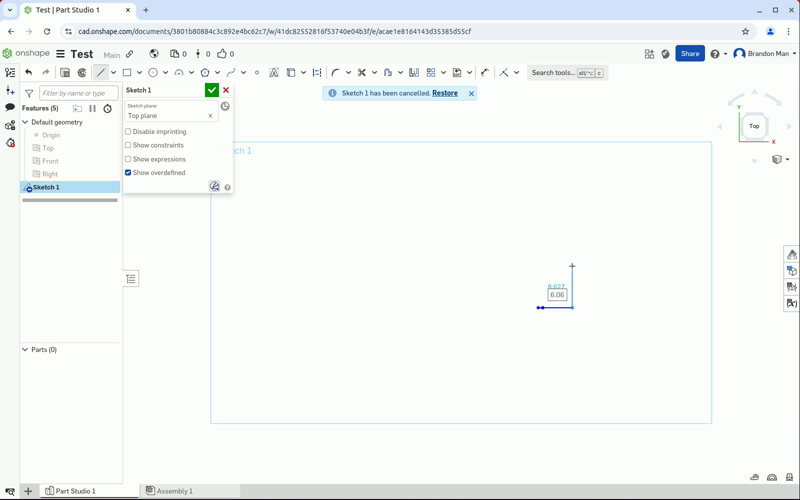
click(572, 265)
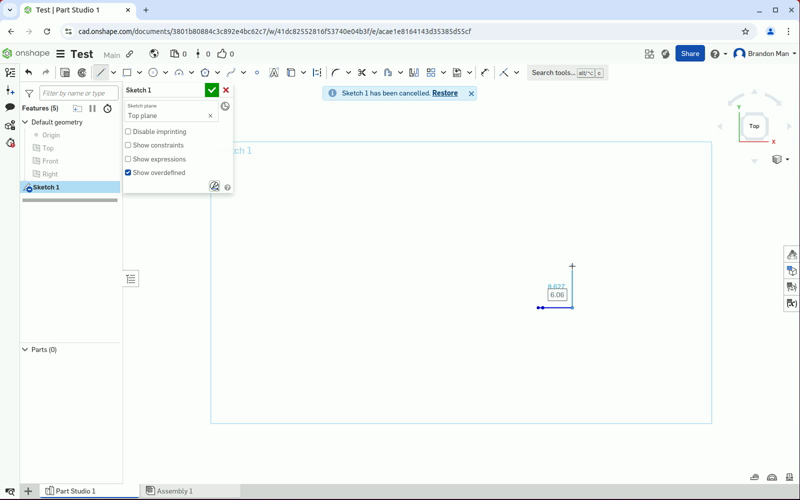
key_up(shift)
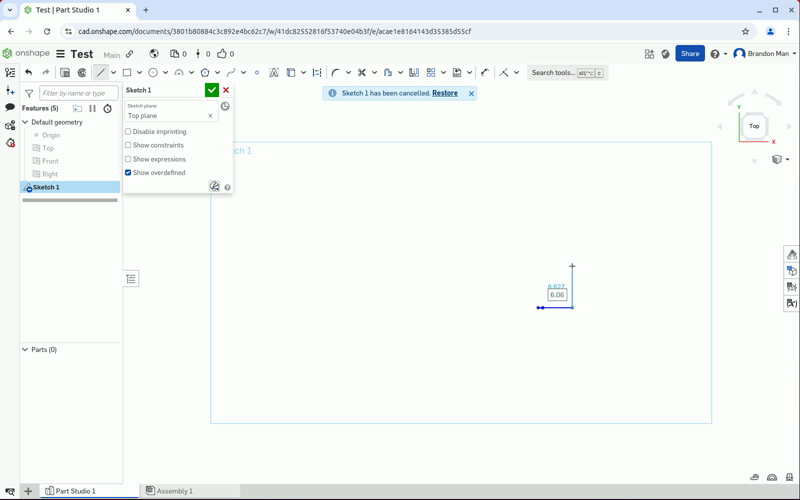
key_down(shift)
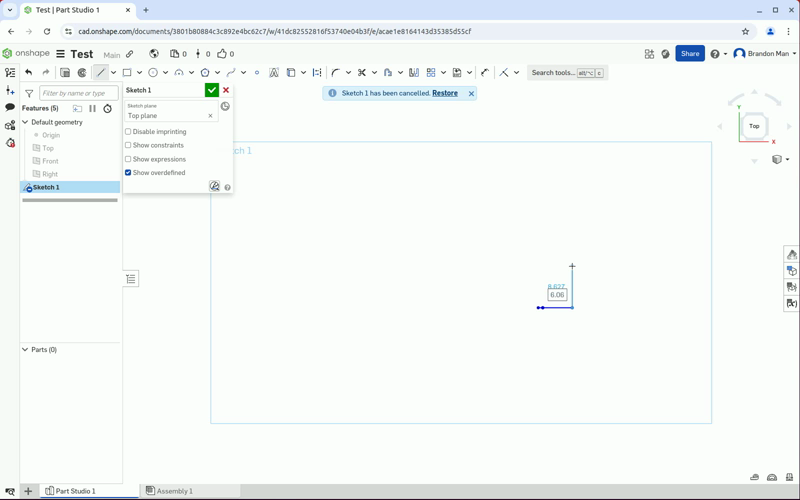
mouse_move(589, 265)
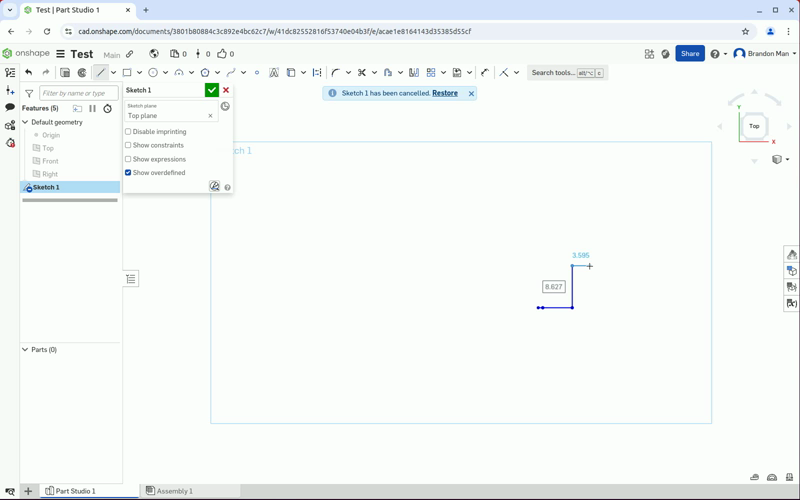
mouse_move(538, 265)
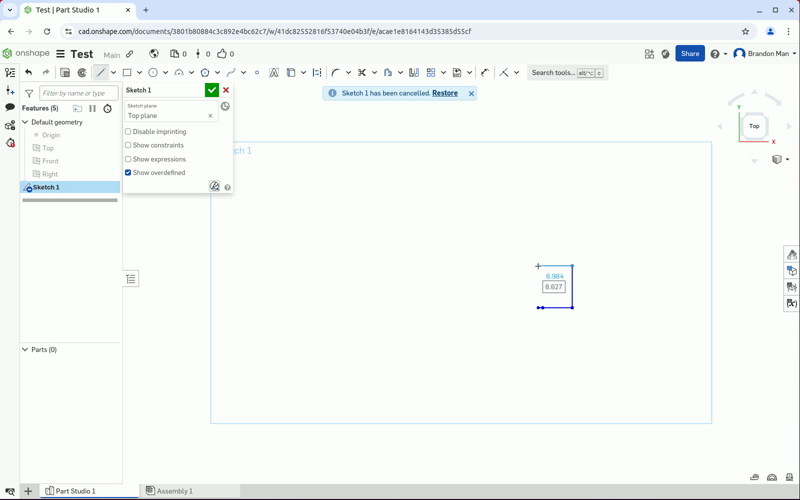
click(538, 265)
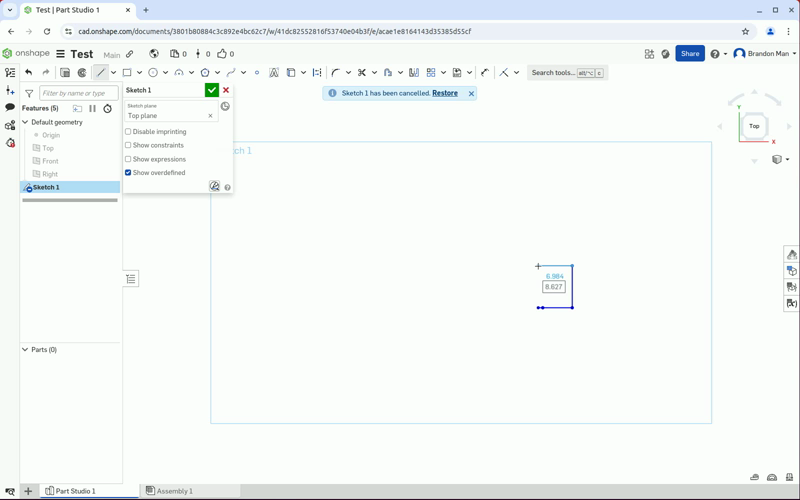
key_up(shift)
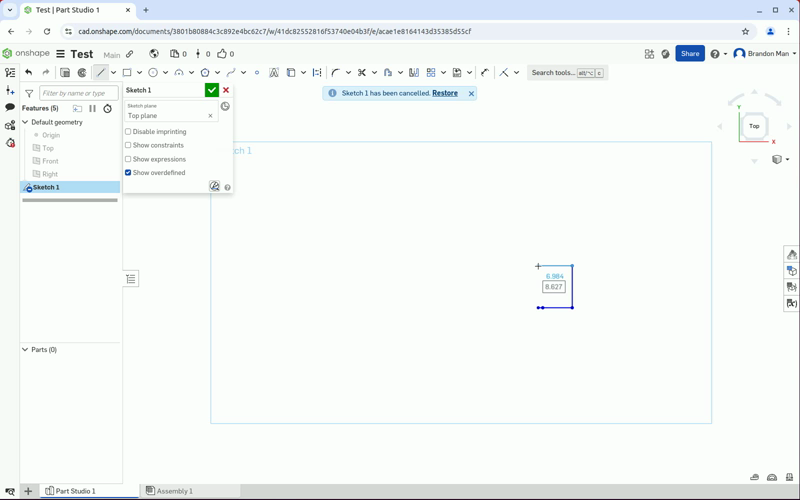
mouse_move(568, 265)
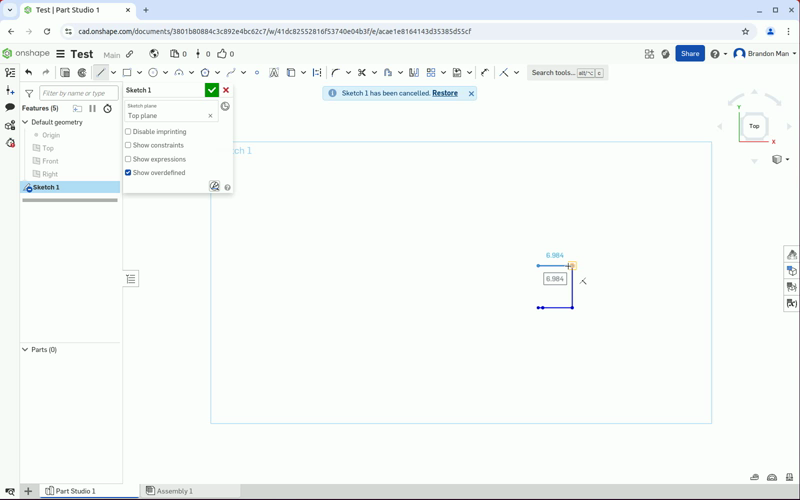
key_down(shift)
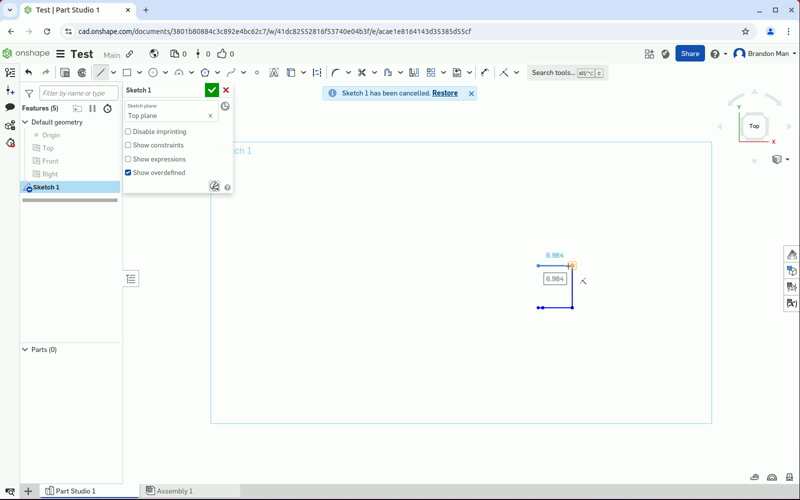
mouse_move(538, 307)
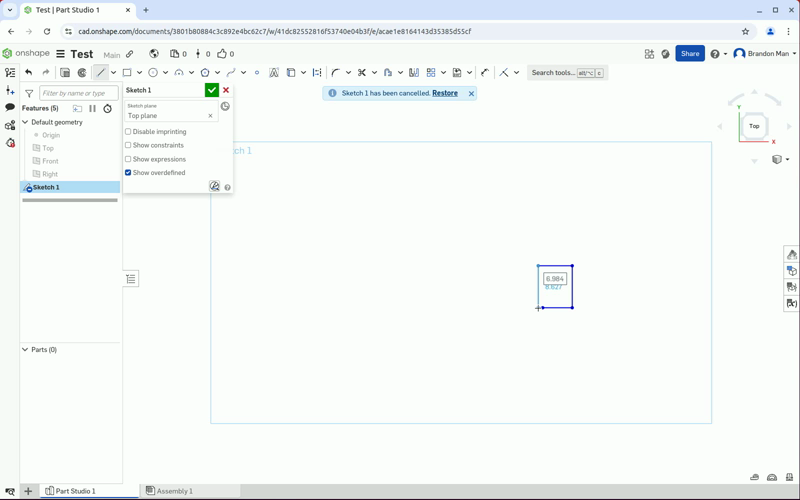
key_up(shift)
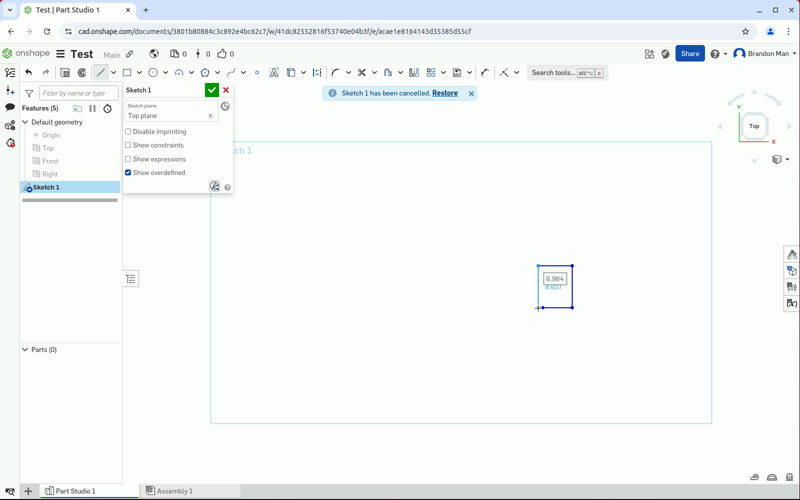
click(538, 307)
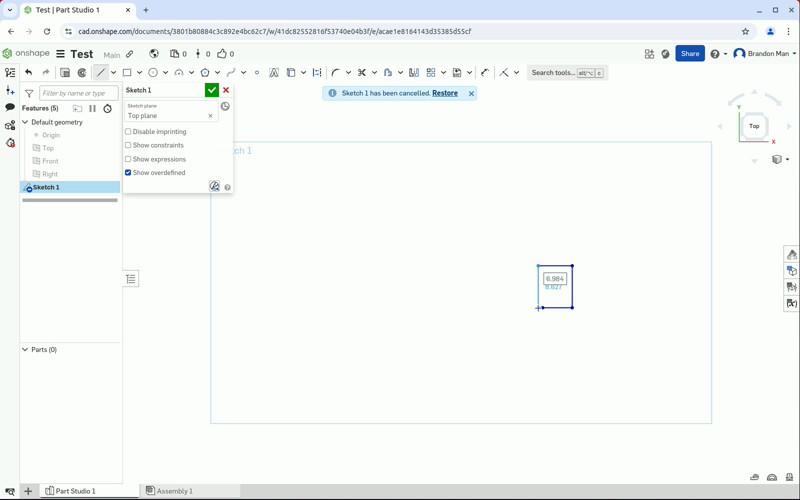
key(esc)
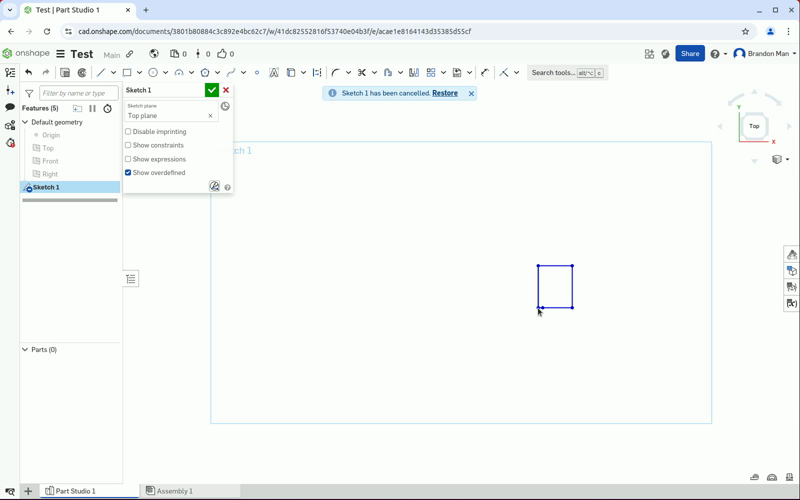
mouse_move(541, 279)
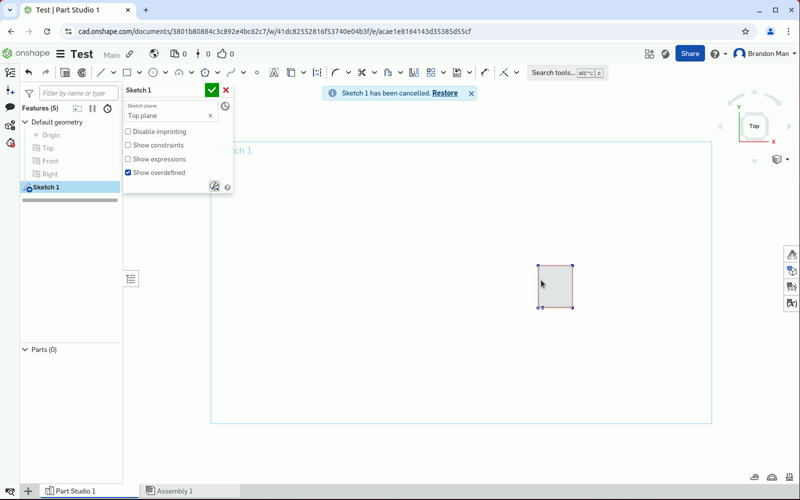
scroll(6)
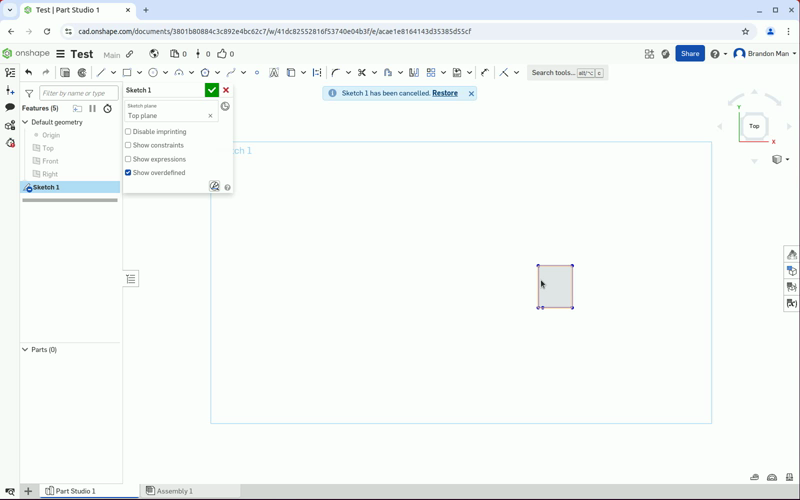
scroll(6)
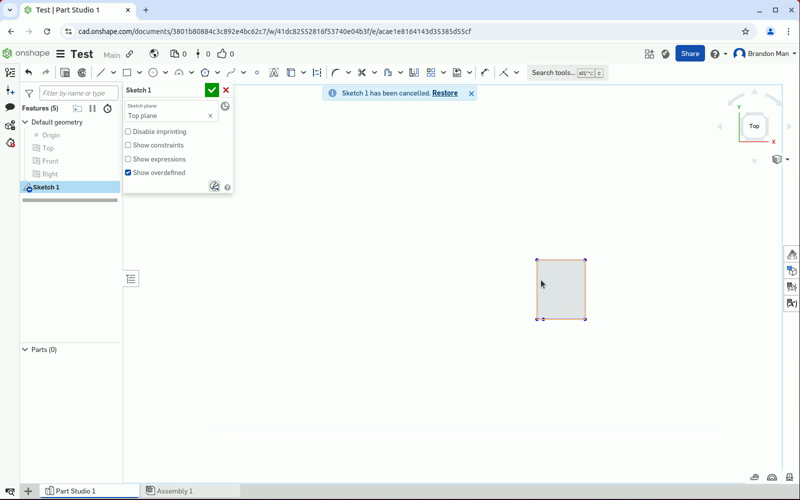
scroll(6)
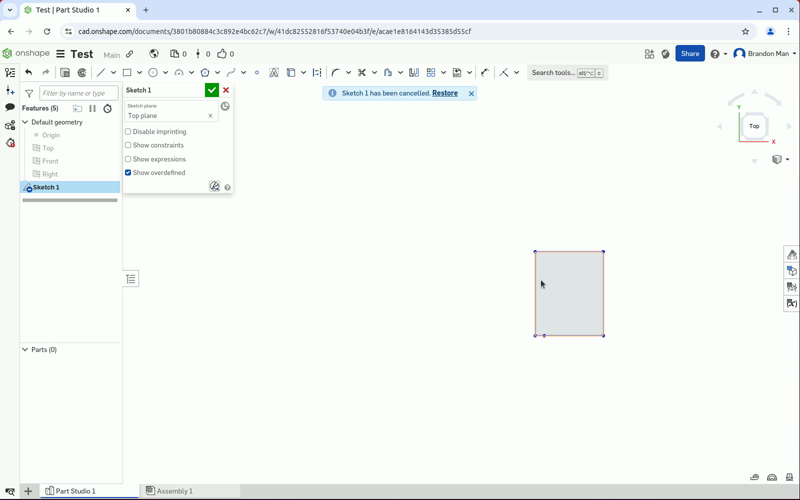
scroll(6)
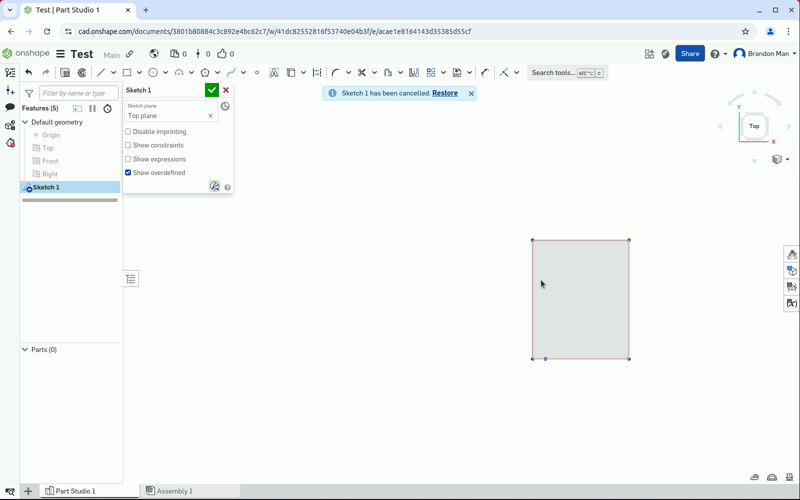
scroll(6)
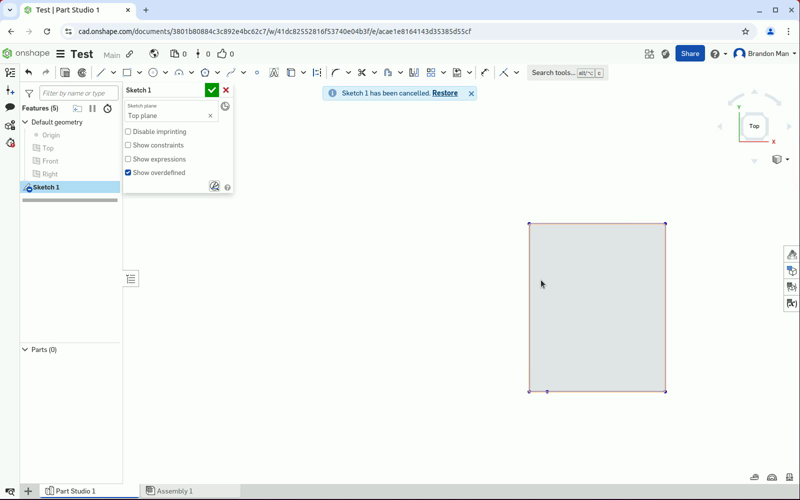
scroll(6)
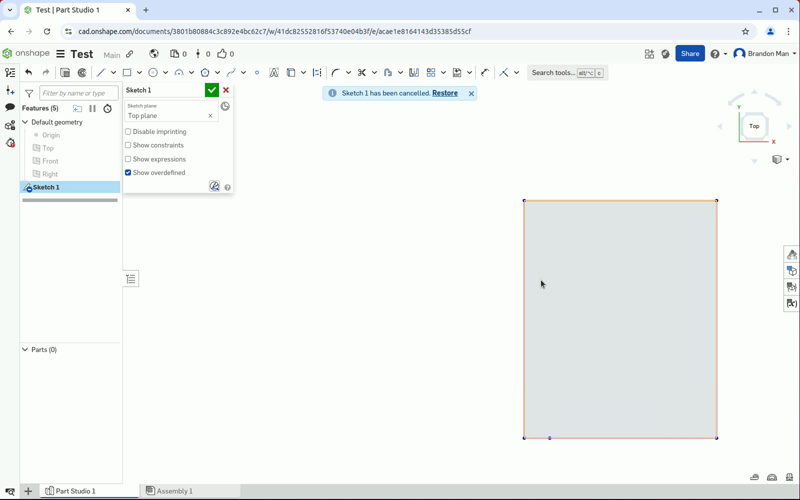
scroll(6)
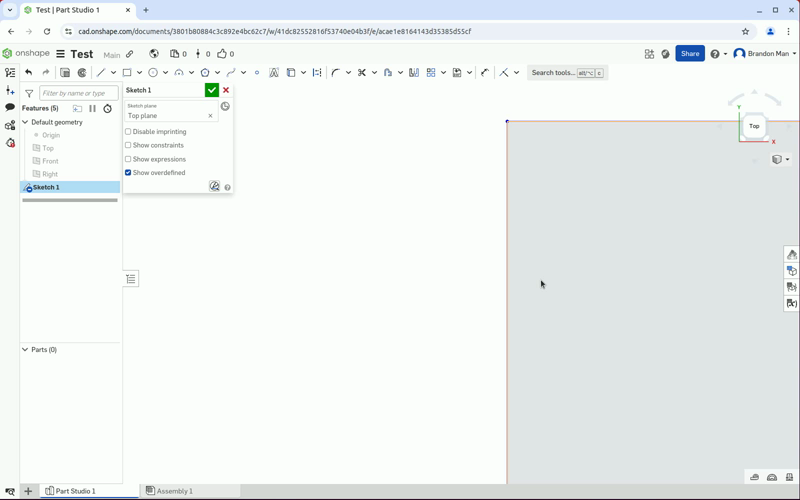
click(541, 279)
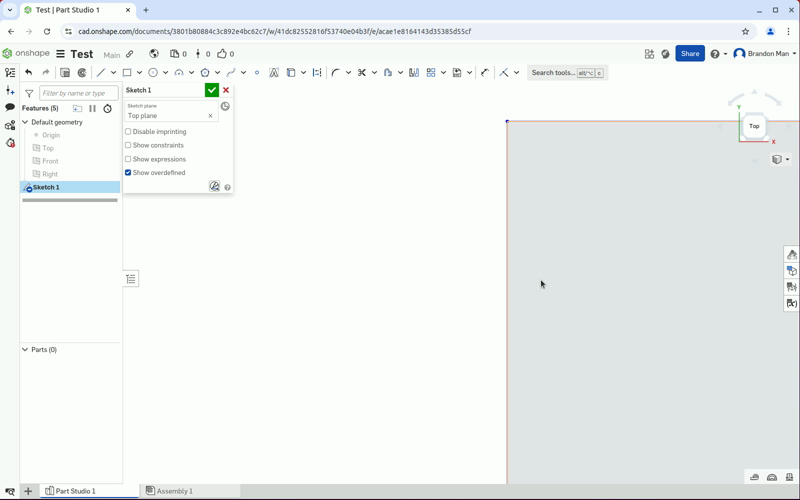
scroll(-6)
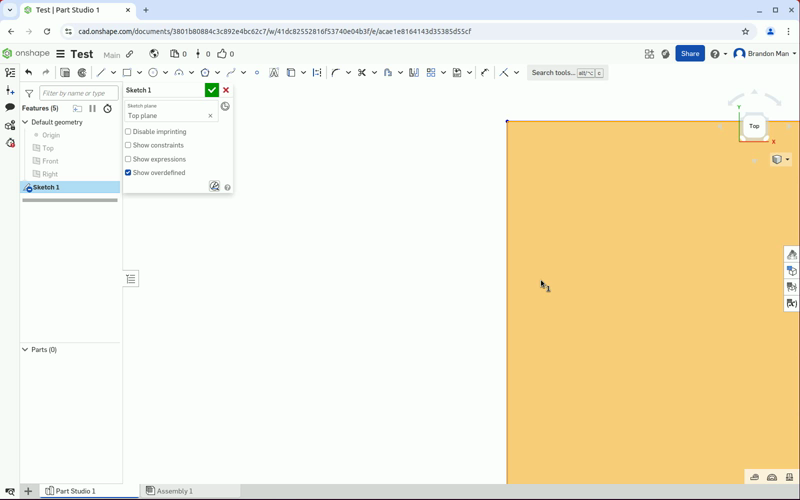
scroll(-6)
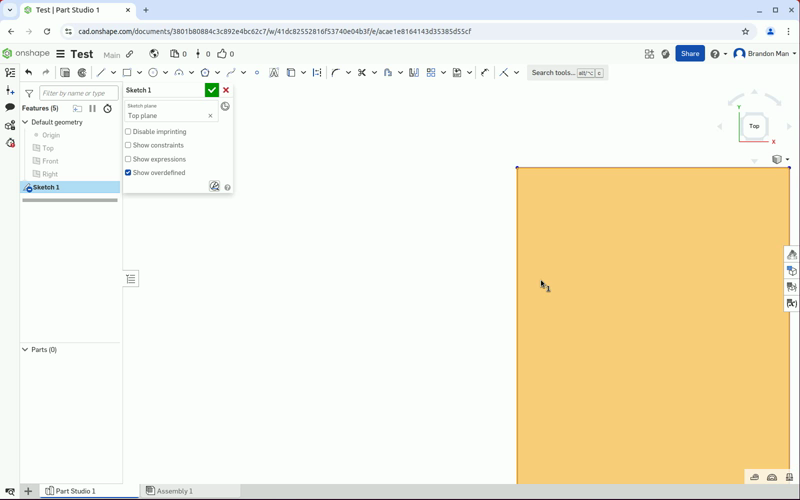
scroll(-6)
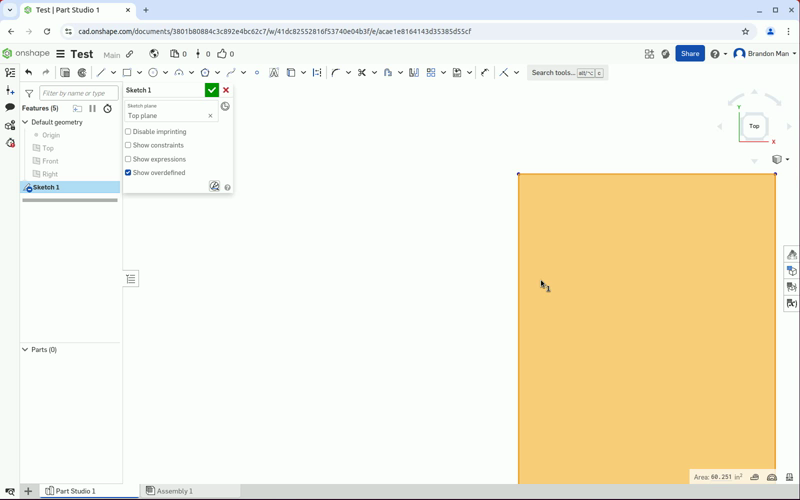
scroll(-6)
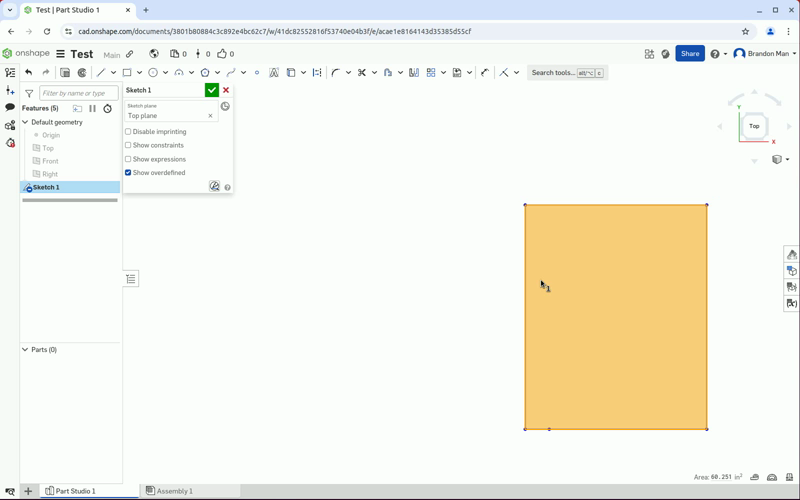
scroll(-6)
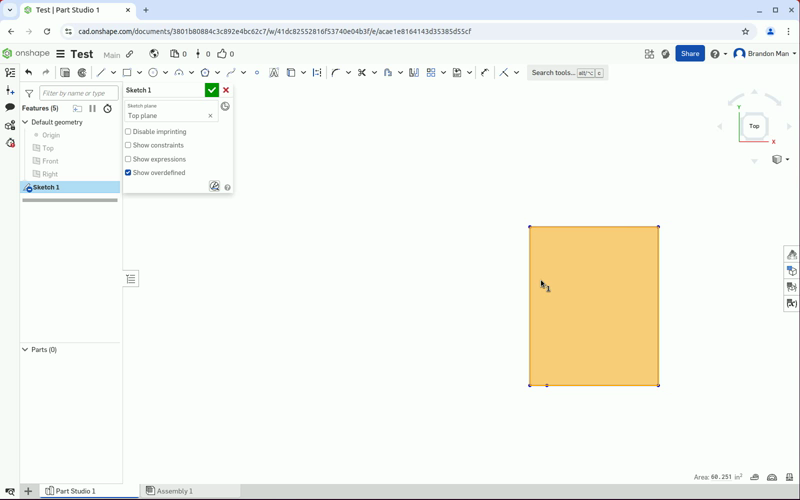
scroll(-6)
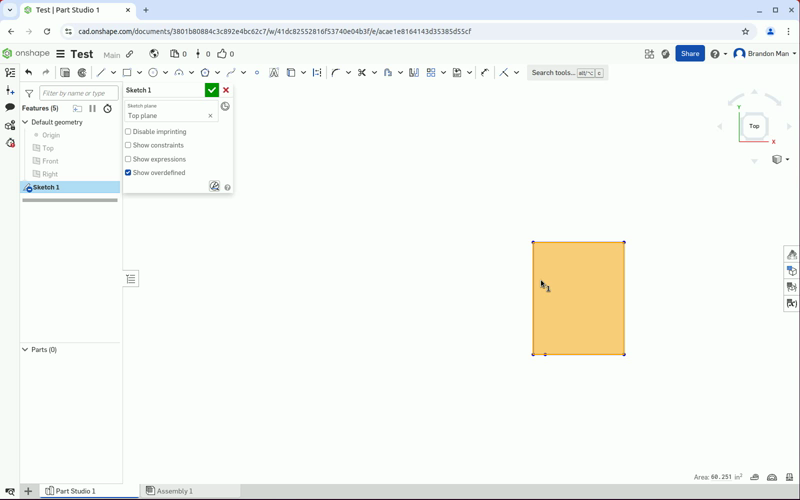
scroll(-6)
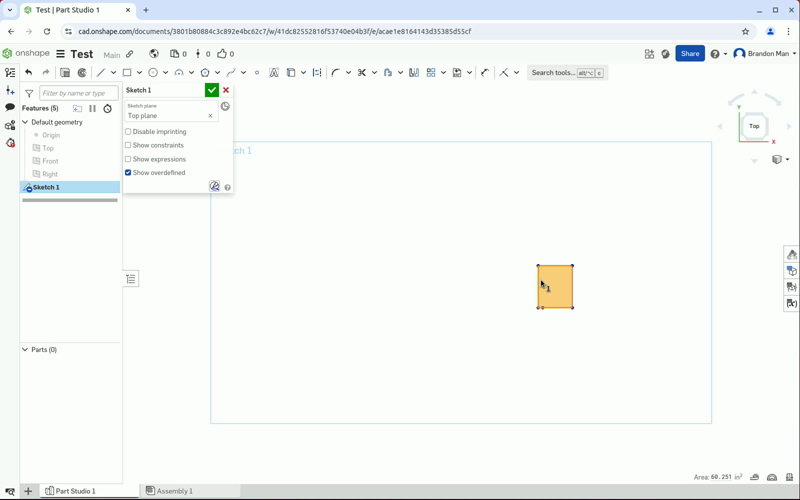
mouse_move(73, 352)
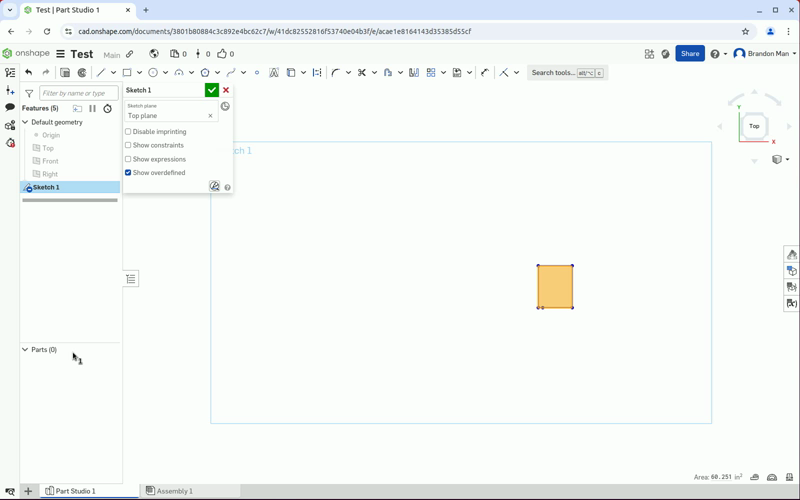
key(shift+y)
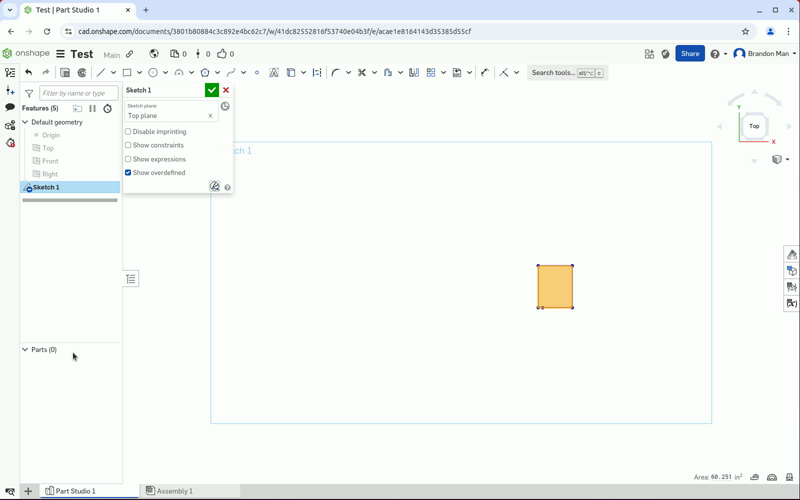
key(shift+e)
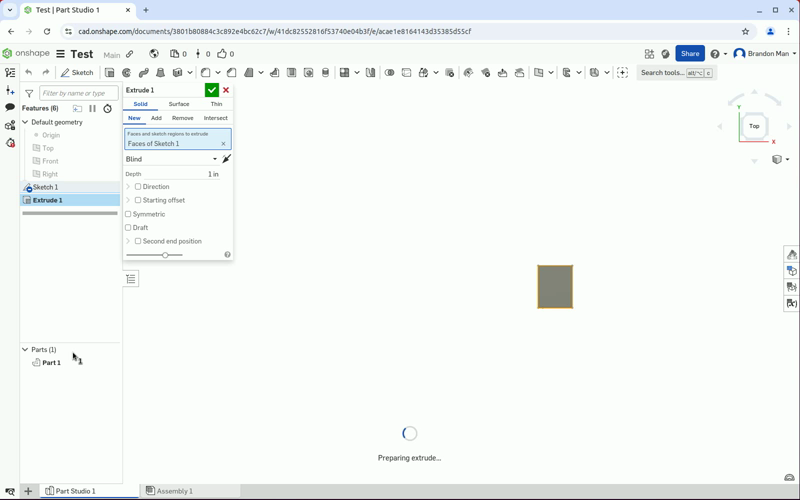
mouse_move(143, 106)
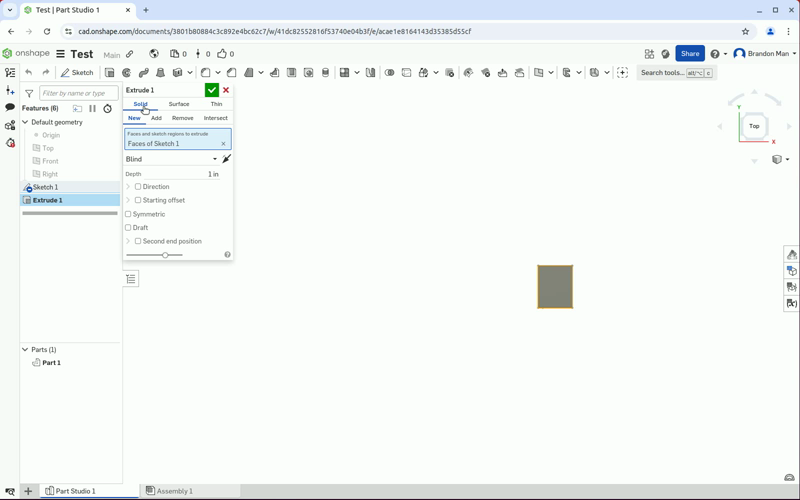
click(143, 106)
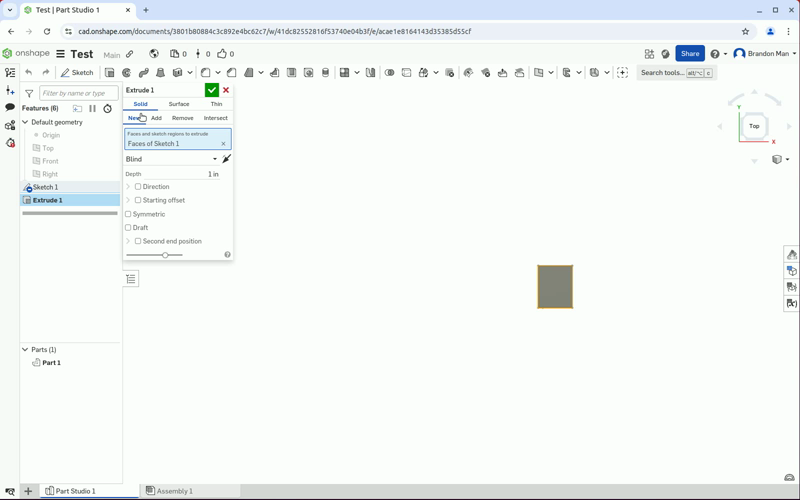
mouse_move(137, 120)
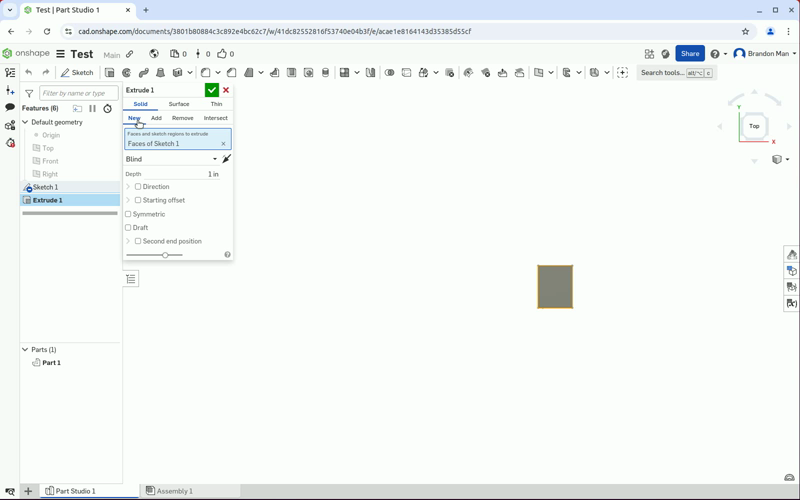
click(137, 120)
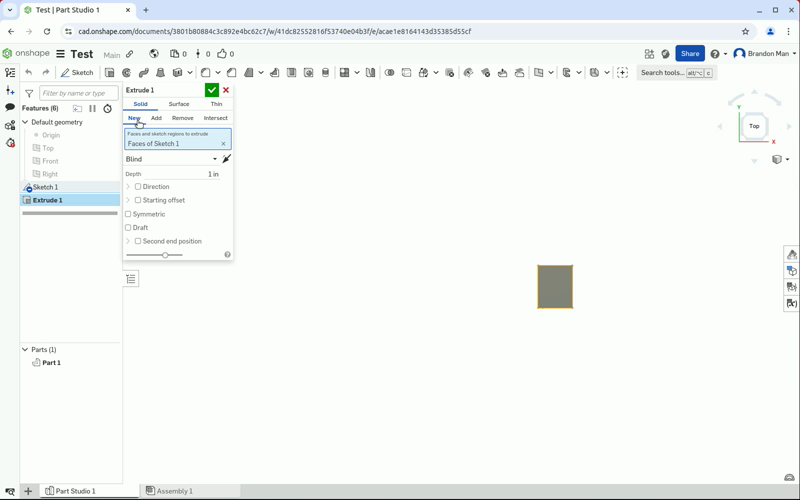
key(tab, 4)
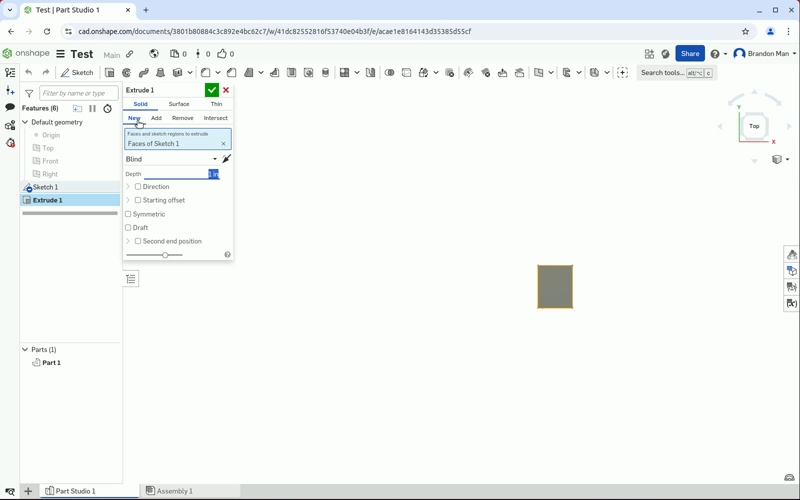
text(3.851)
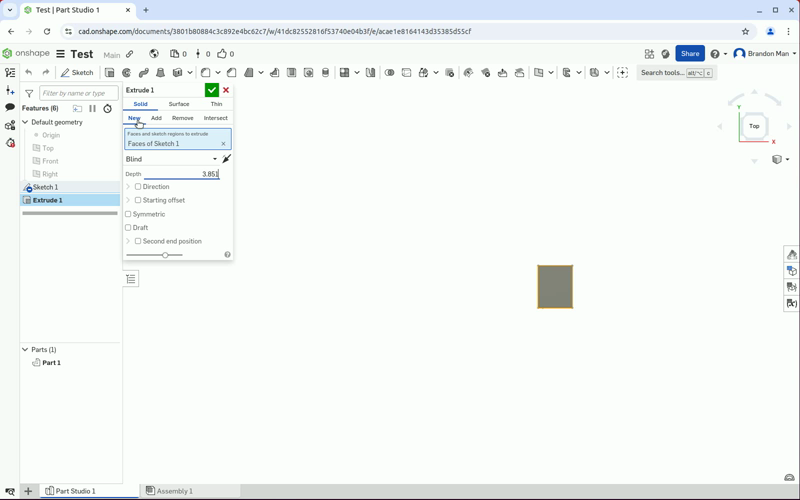
key(enter)
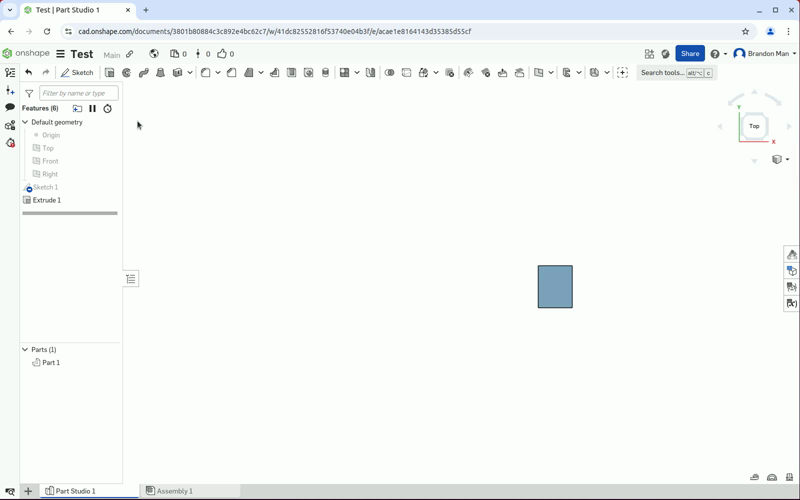
key(shift+h)
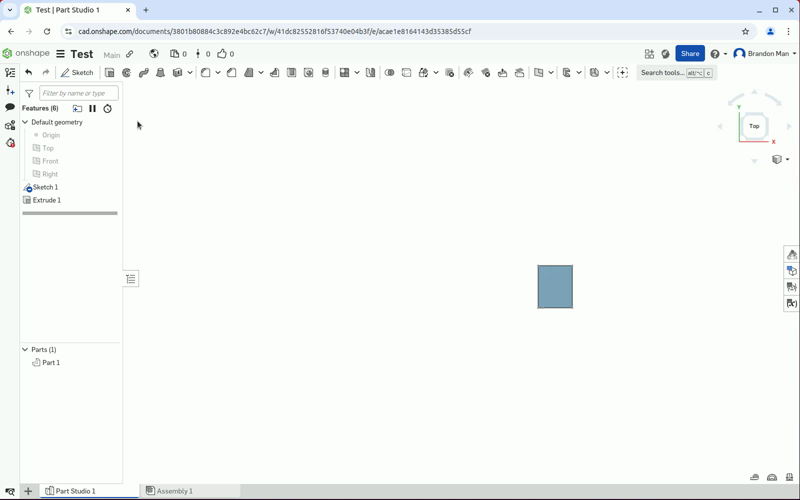
key(shift+h)
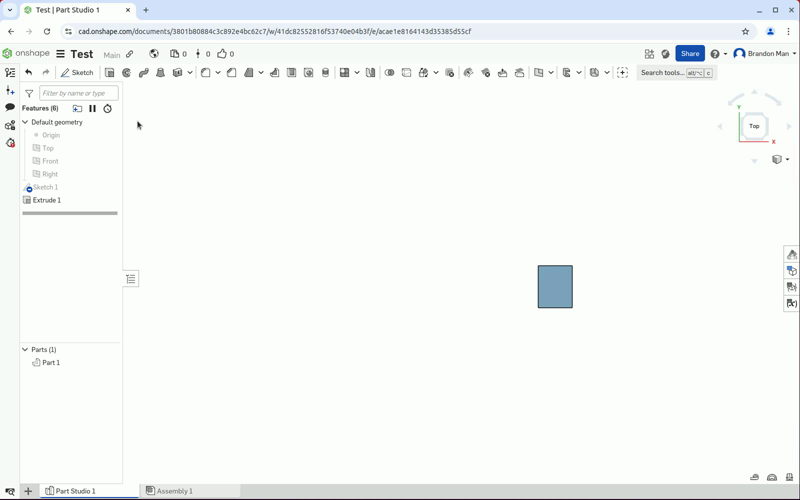
mouse_move(73, 189)
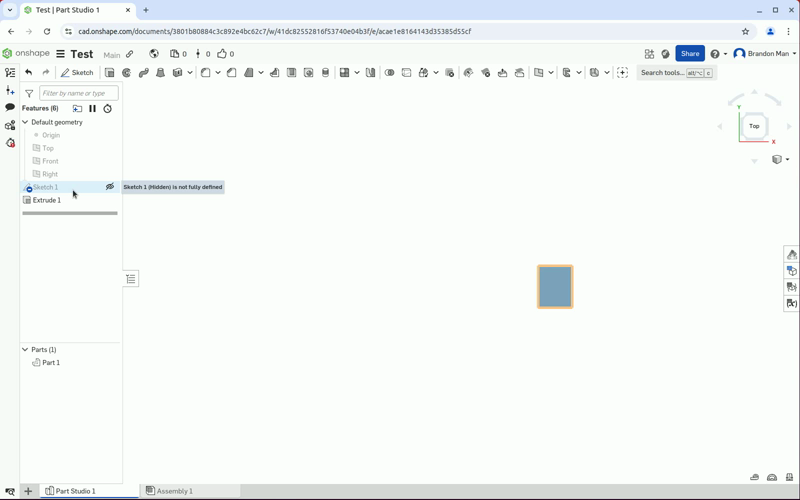
click(73, 189)
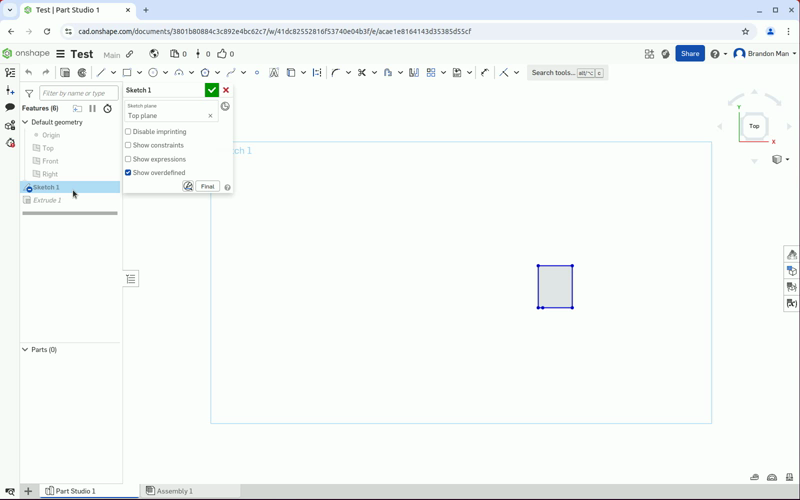
mouse_move(229, 92)
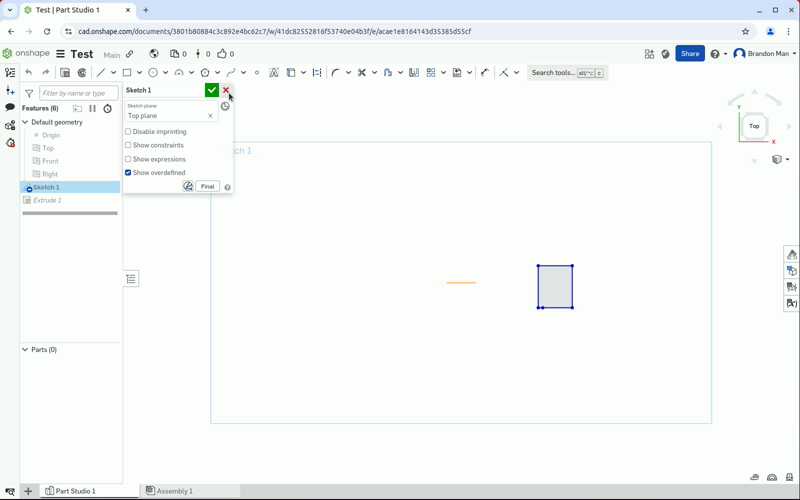
click(229, 92)
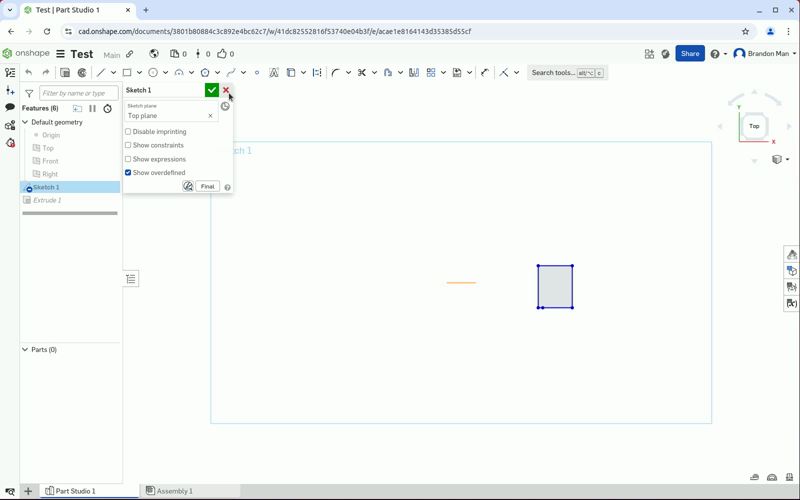
key(shift+s)
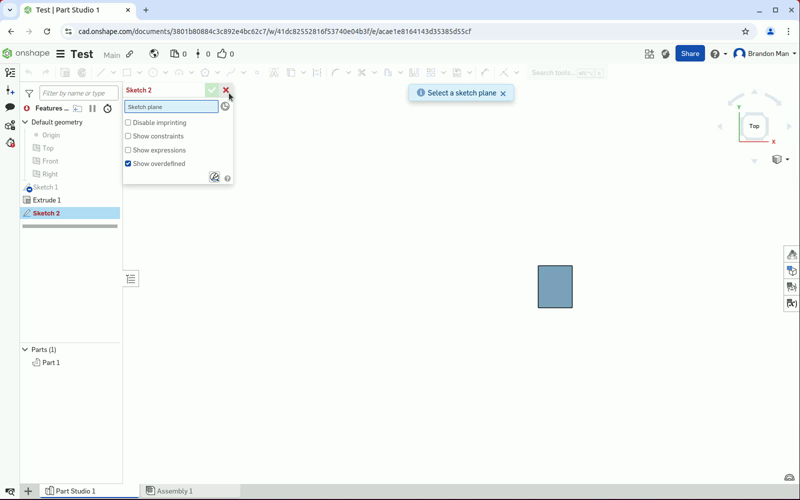
mouse_move(73, 150)
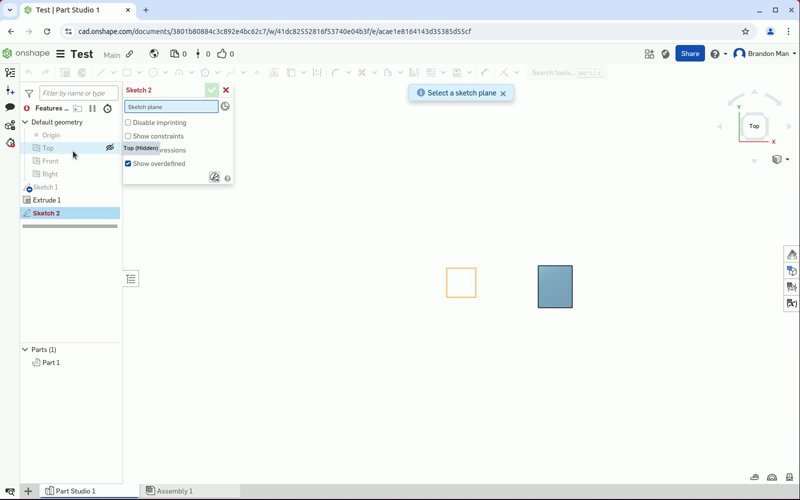
click(73, 150)
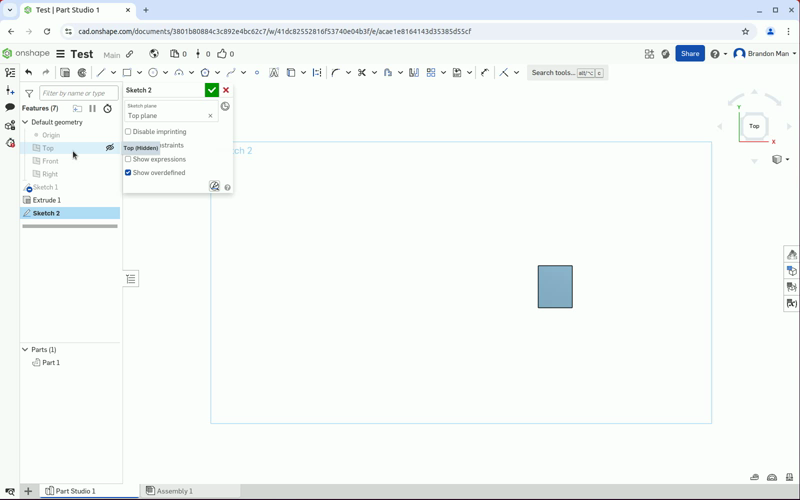
mouse_move(73, 352)
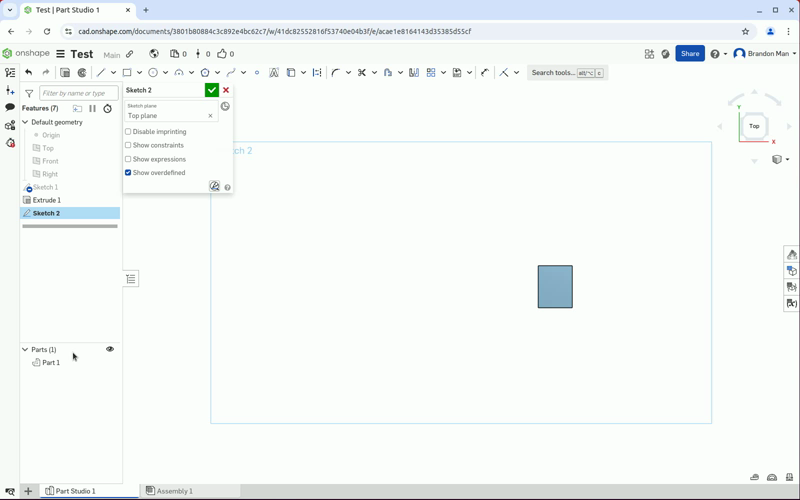
key(y)
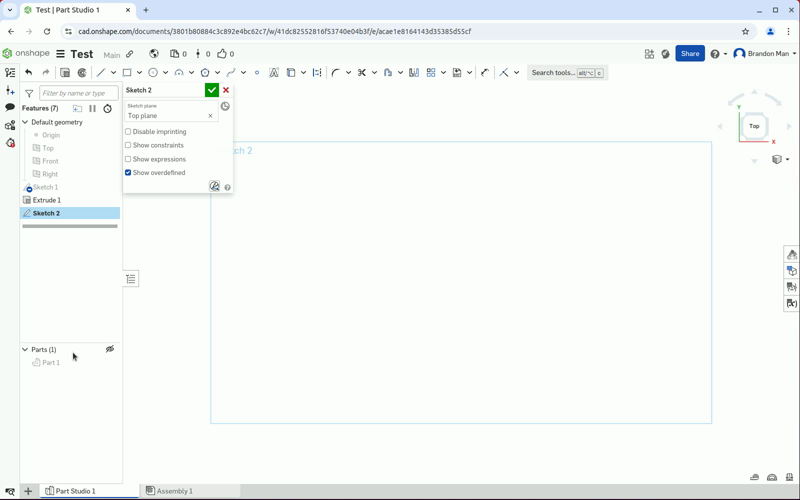
key(l)
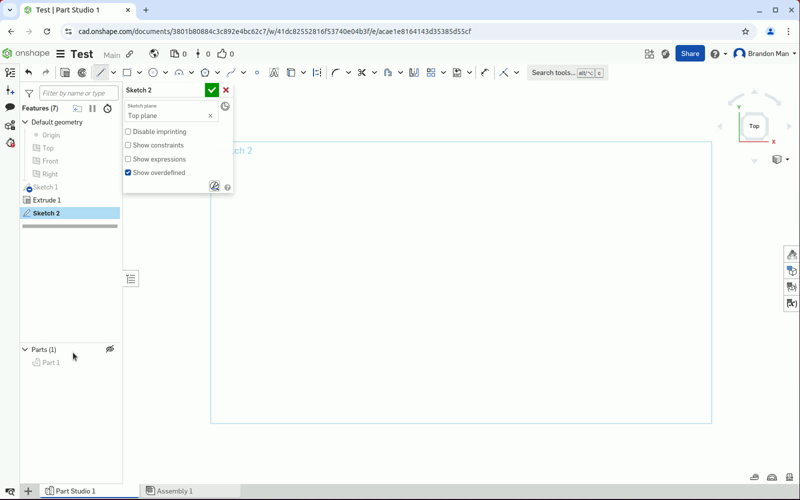
key_down(shift)
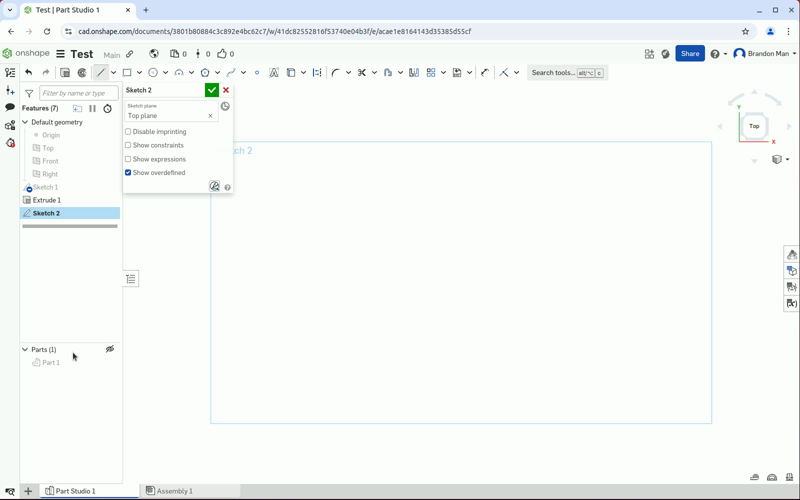
mouse_move(538, 355)
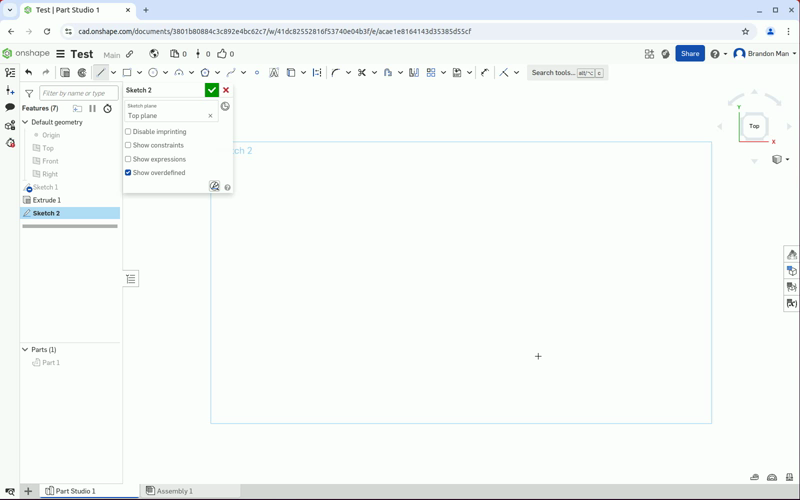
click(538, 355)
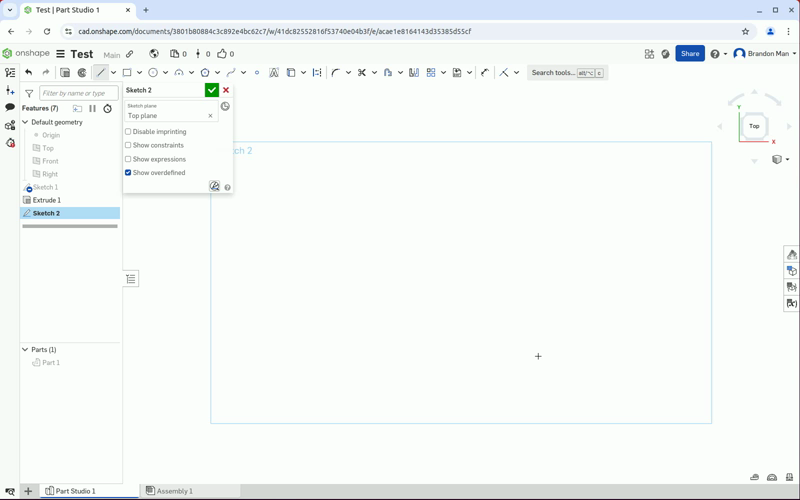
key_up(shift)
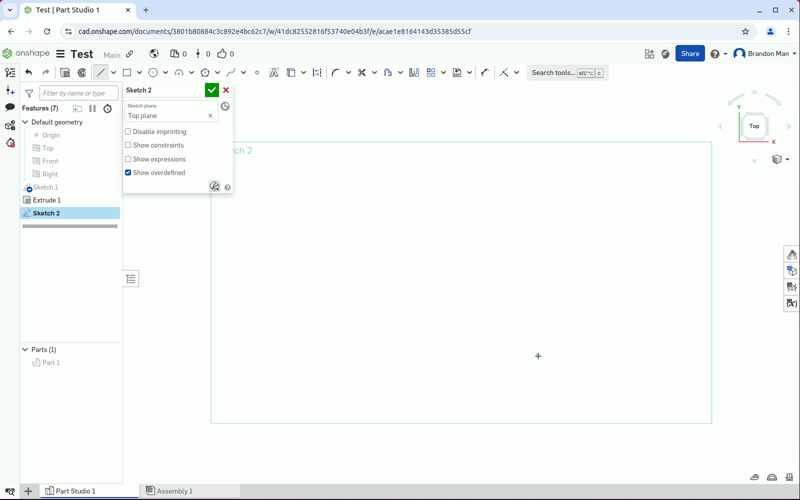
key_down(shift)
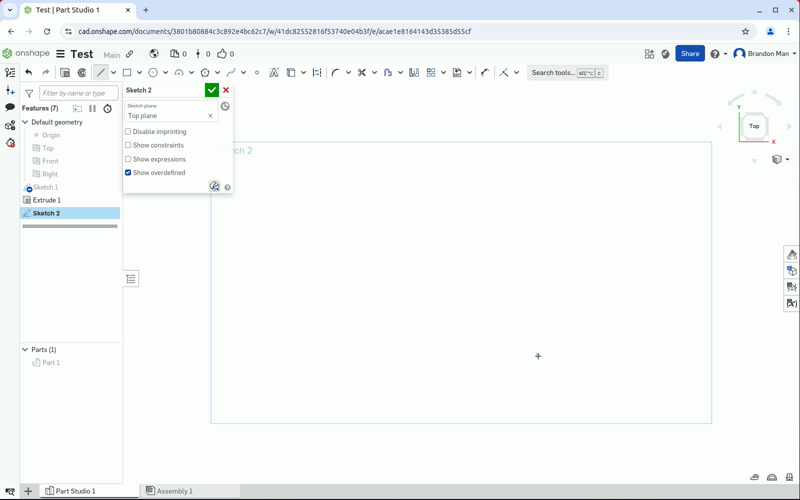
mouse_move(568, 355)
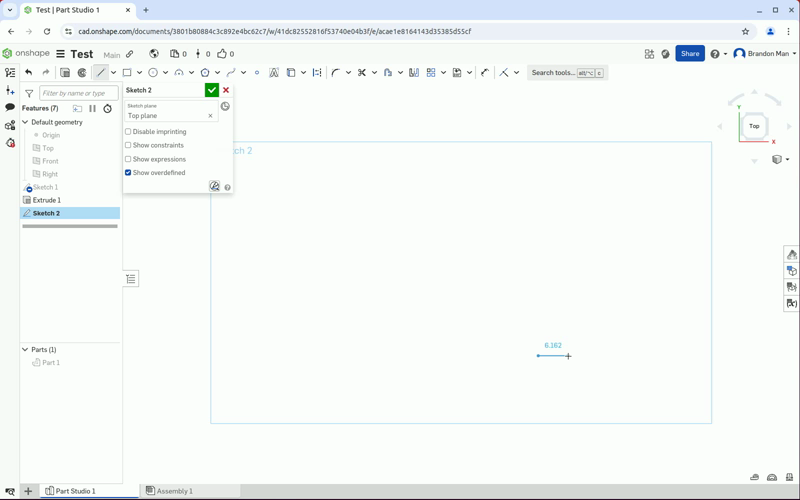
mouse_move(573, 355)
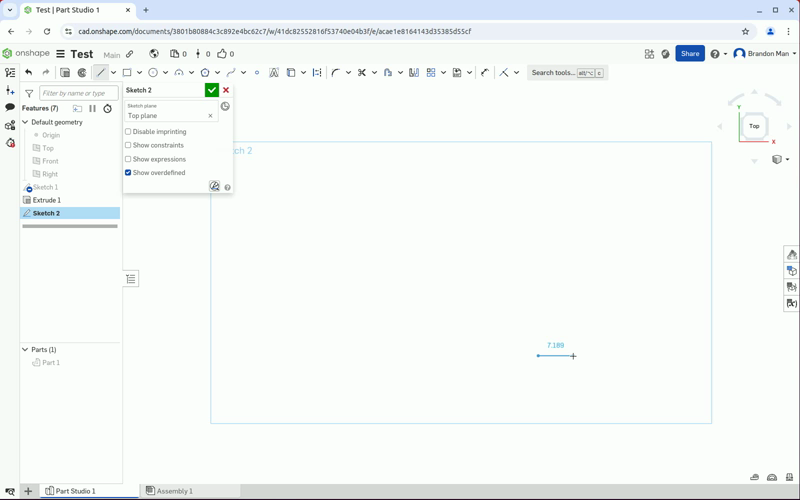
click(573, 355)
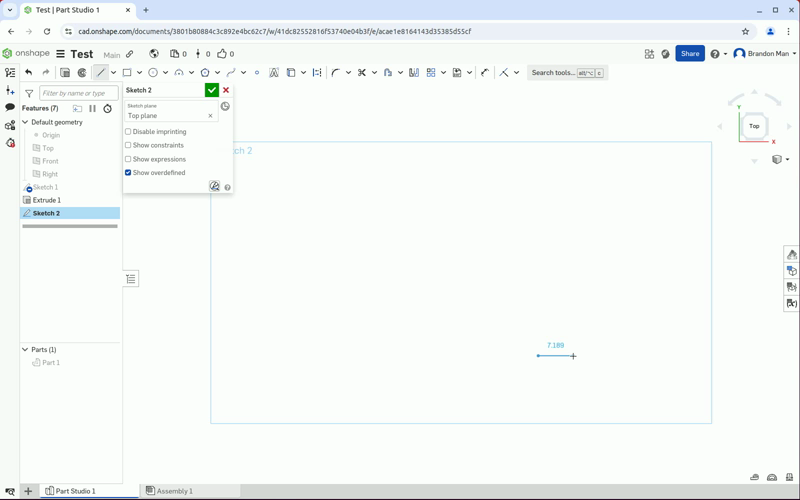
key_up(shift)
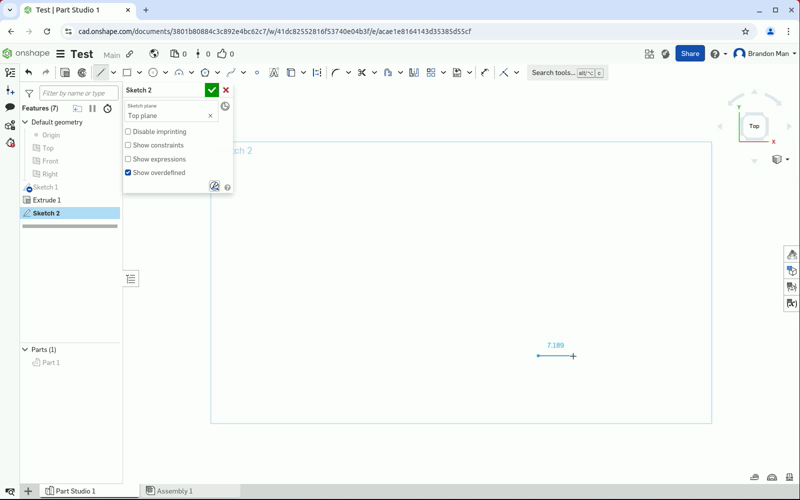
key_down(shift)
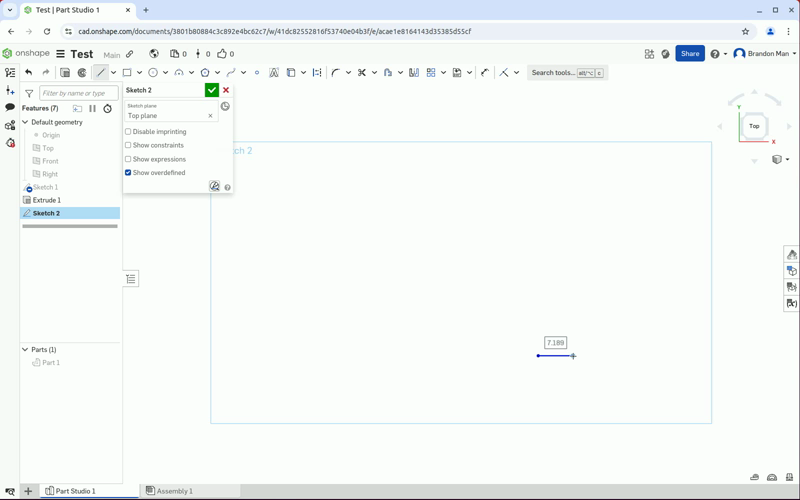
mouse_move(589, 355)
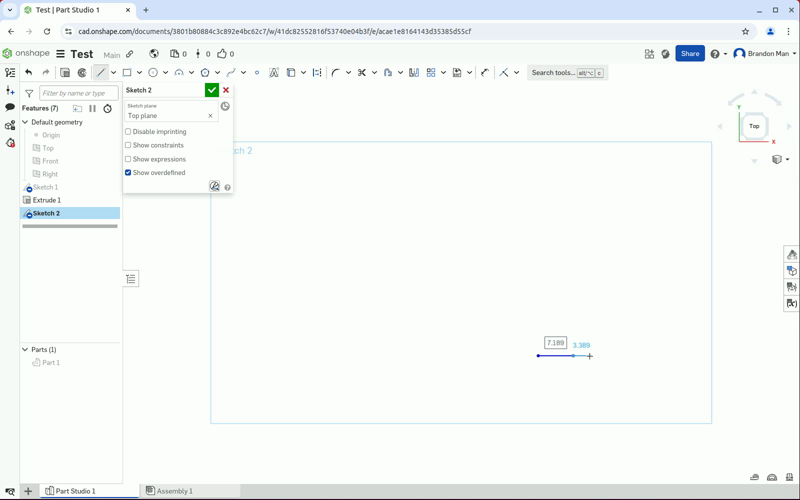
mouse_move(573, 306)
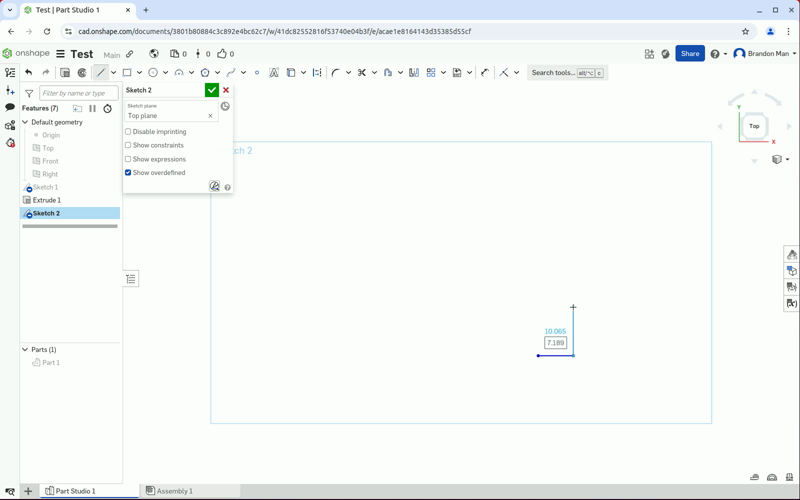
click(573, 306)
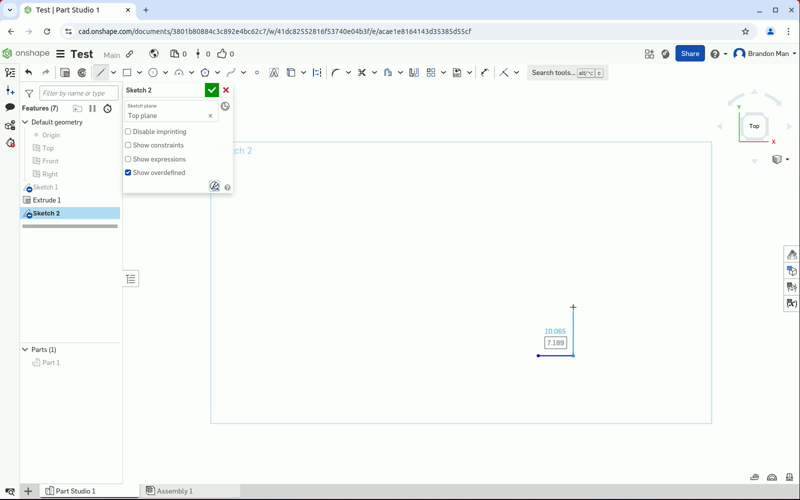
key_up(shift)
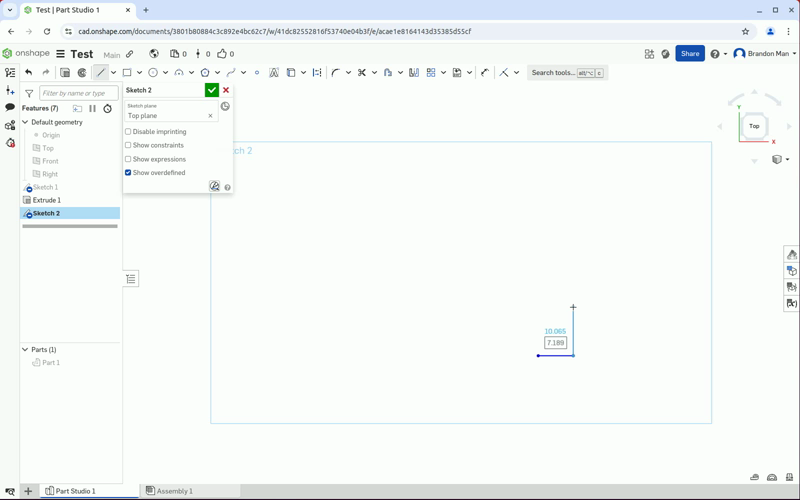
key_down(shift)
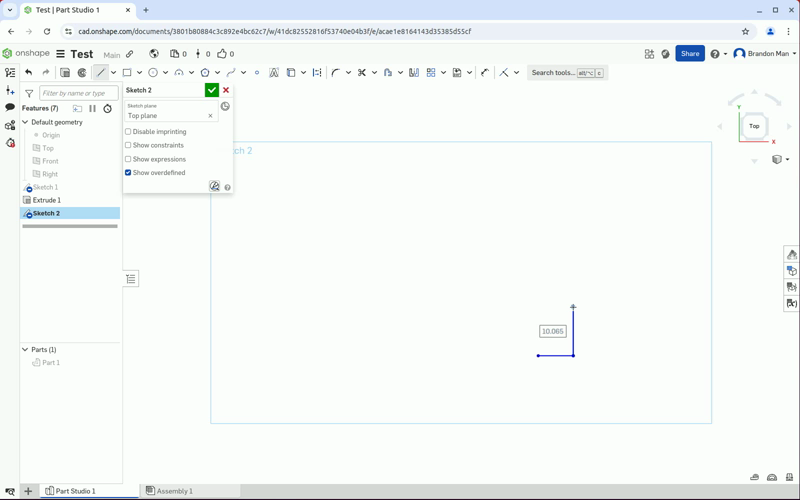
key_up(shift)
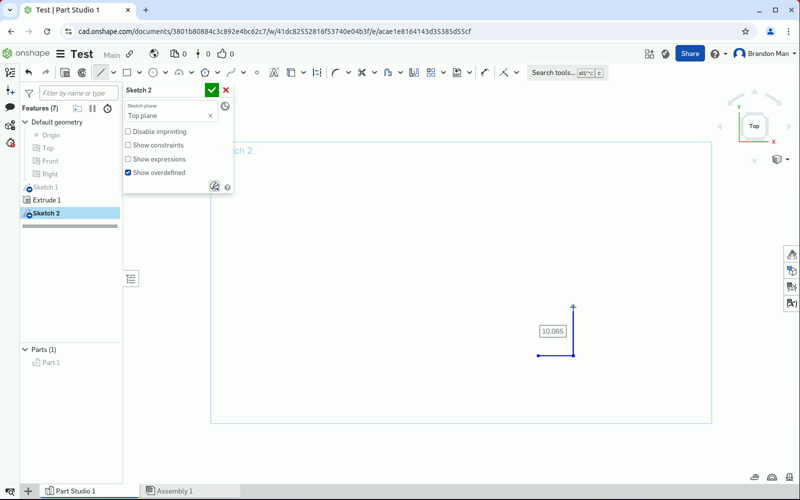
key_down(shift)
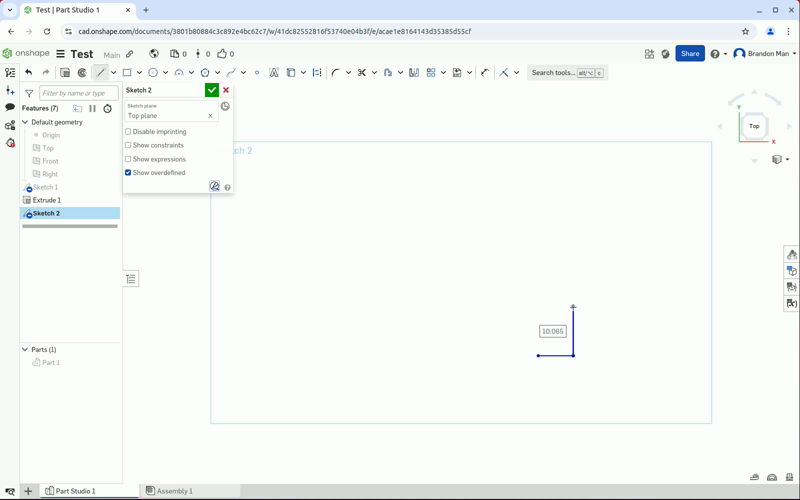
mouse_move(589, 306)
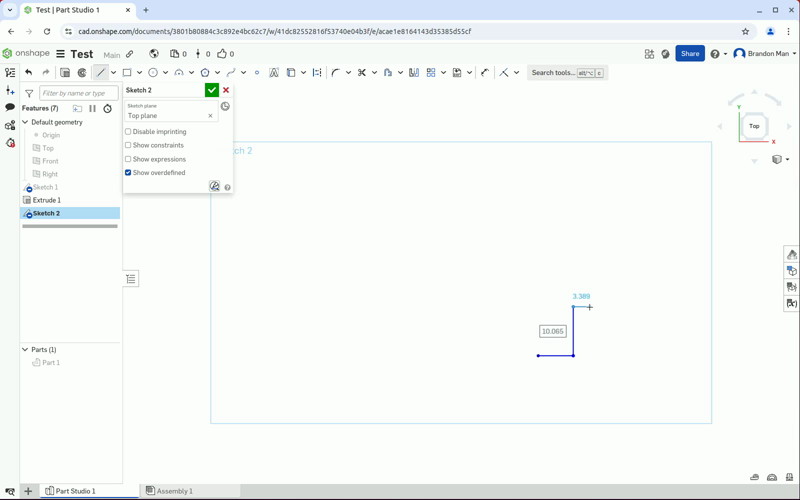
mouse_move(542, 306)
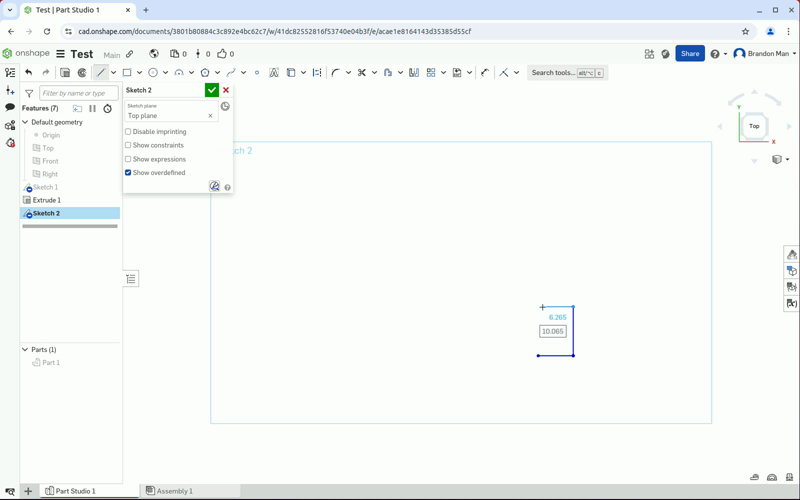
click(542, 306)
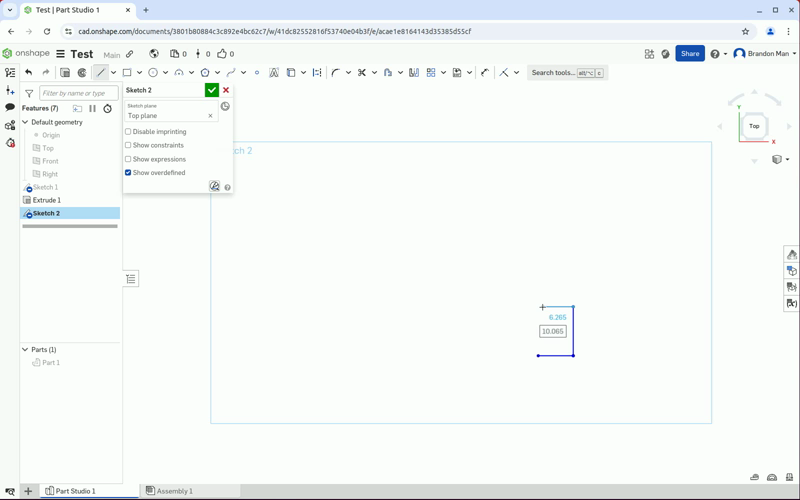
key_up(shift)
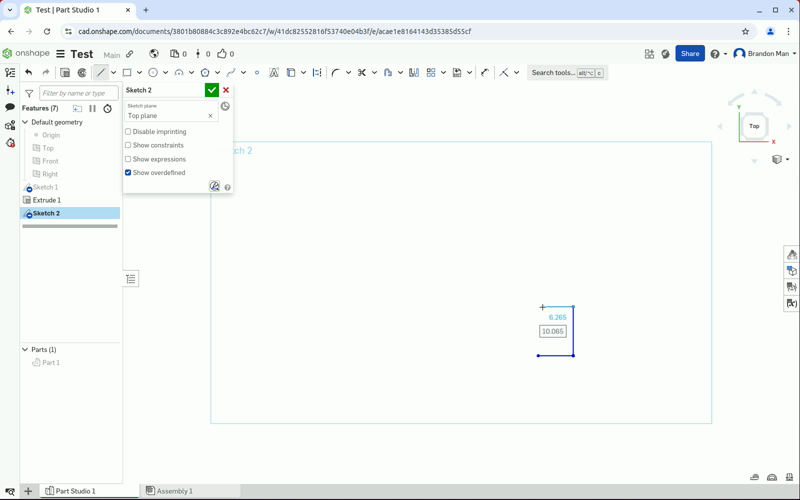
key_down(shift)
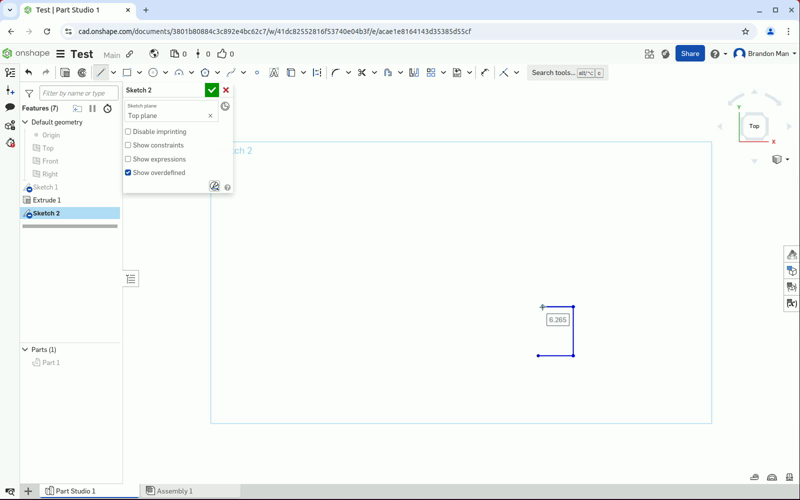
mouse_move(572, 306)
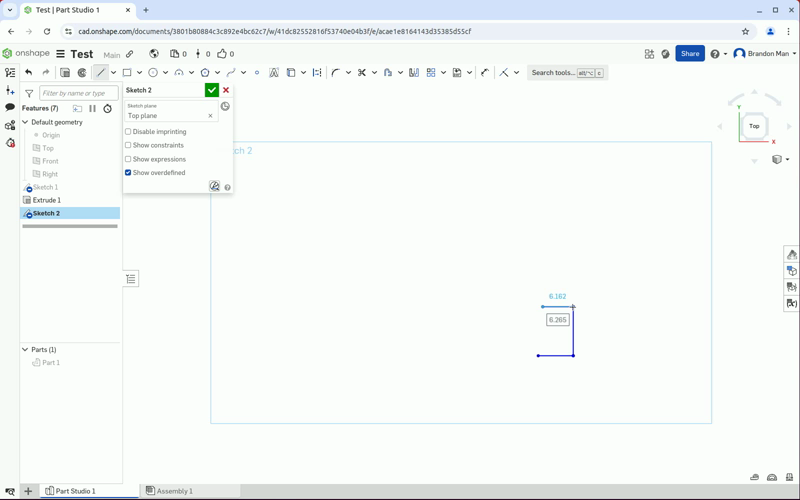
mouse_move(538, 306)
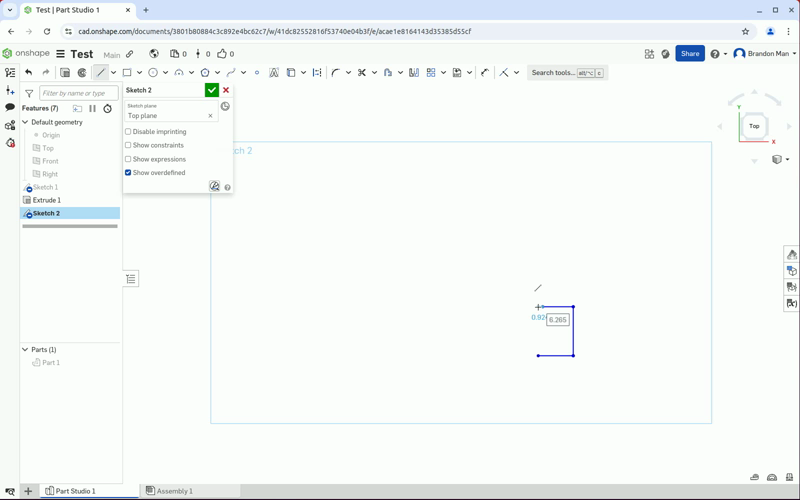
scroll(6)
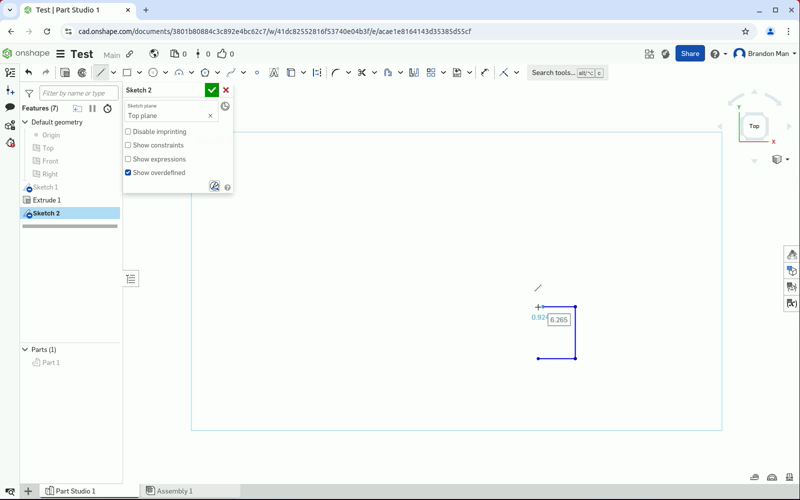
scroll(6)
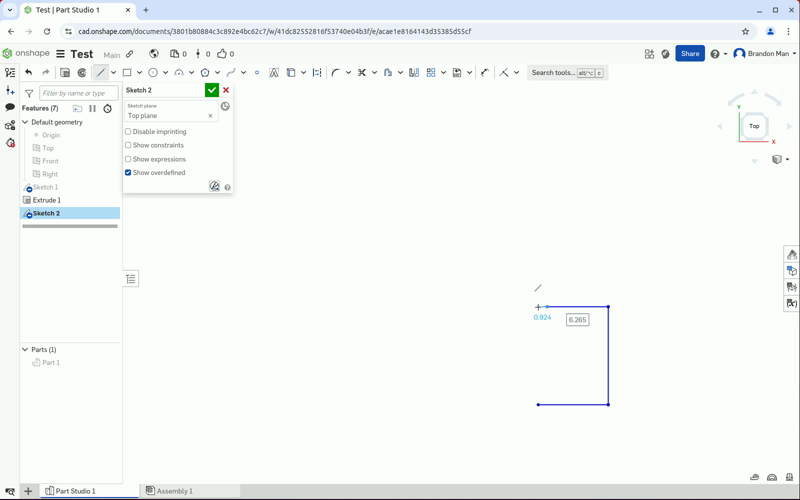
scroll(6)
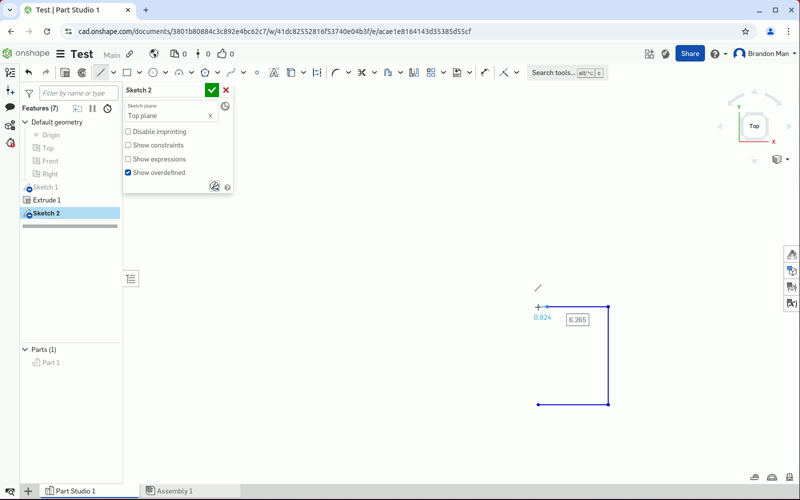
scroll(6)
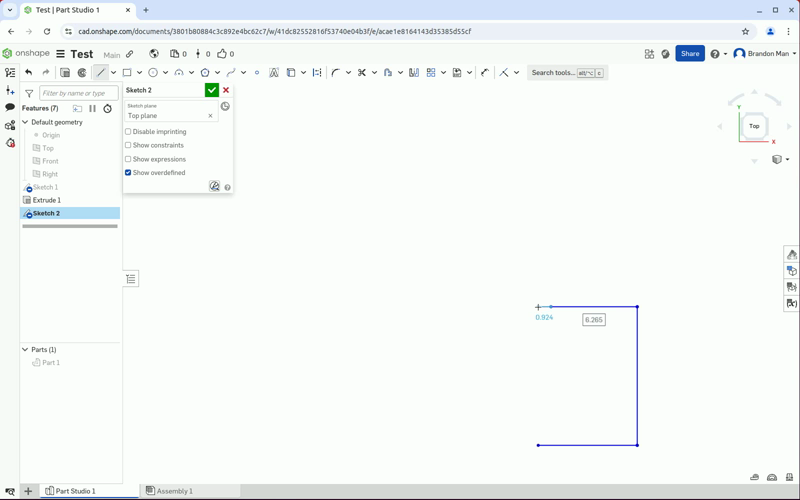
scroll(6)
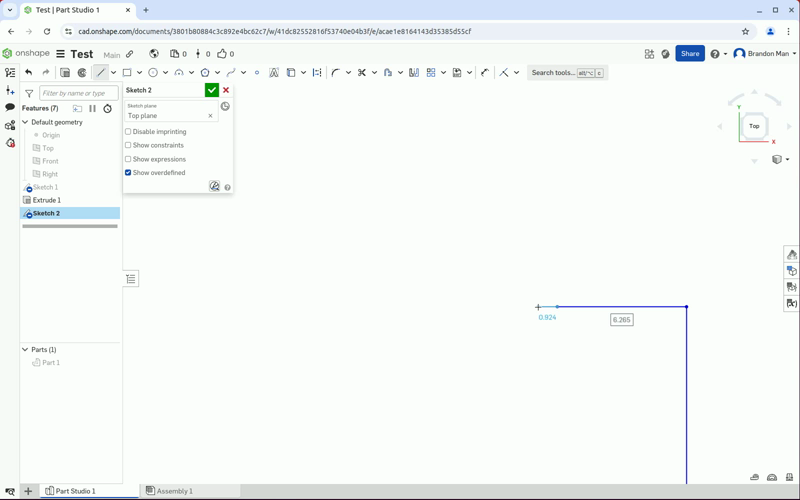
scroll(6)
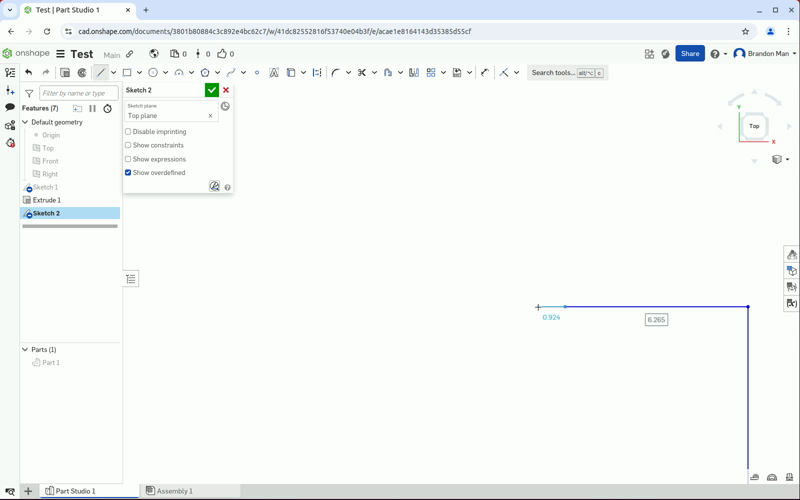
scroll(6)
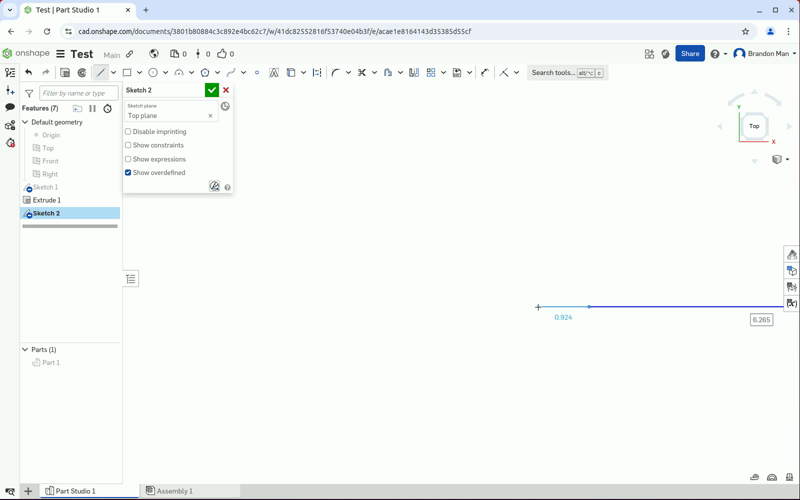
click(538, 306)
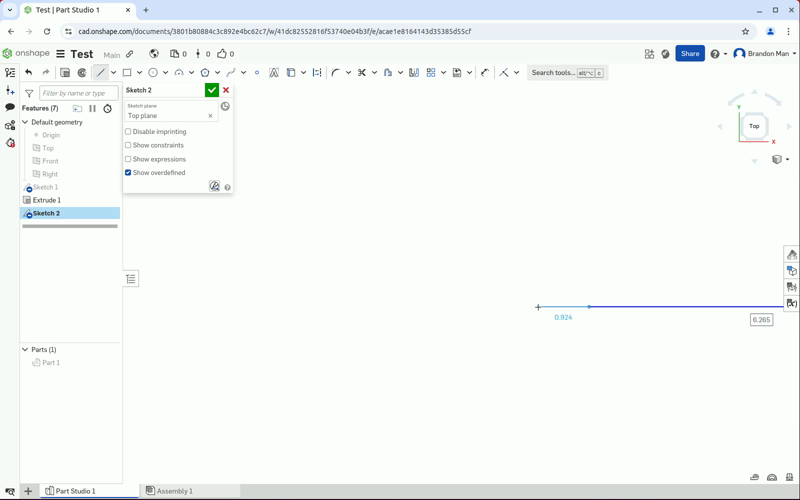
scroll(-6)
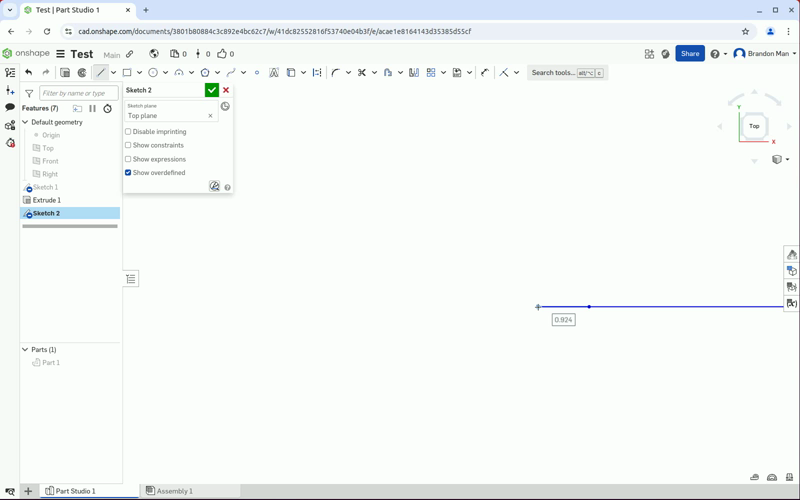
scroll(-6)
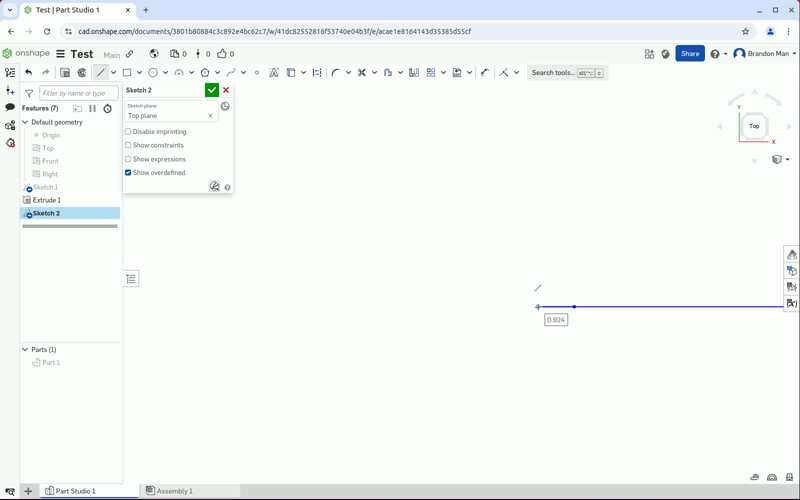
scroll(-6)
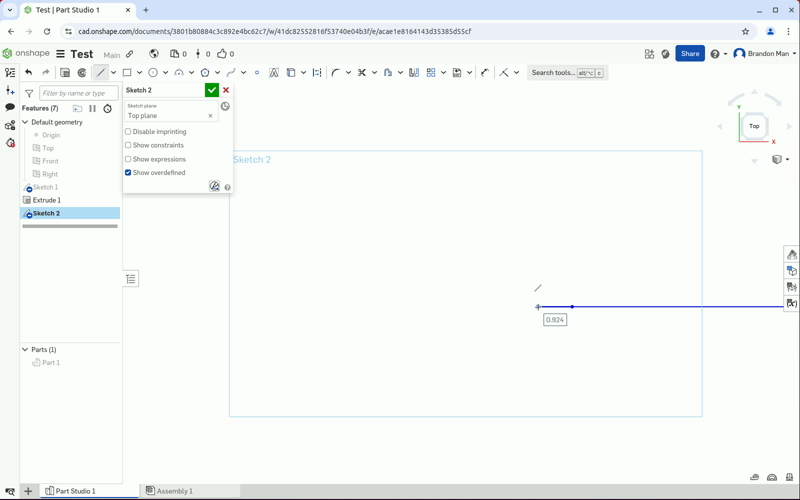
scroll(-6)
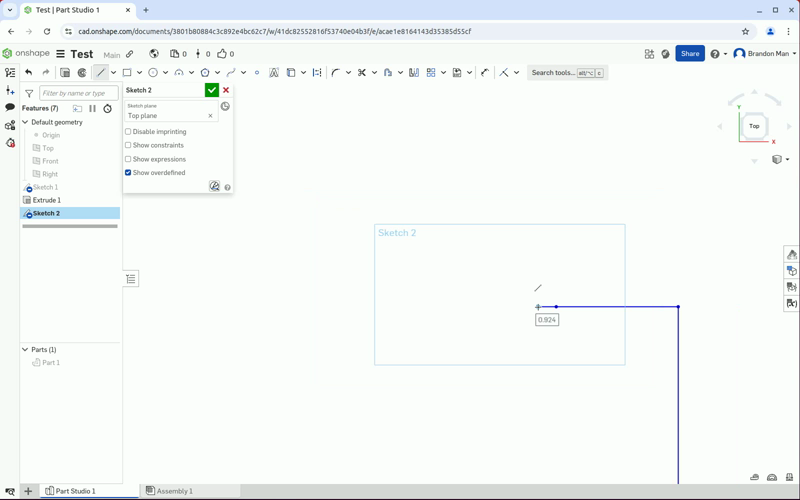
scroll(-6)
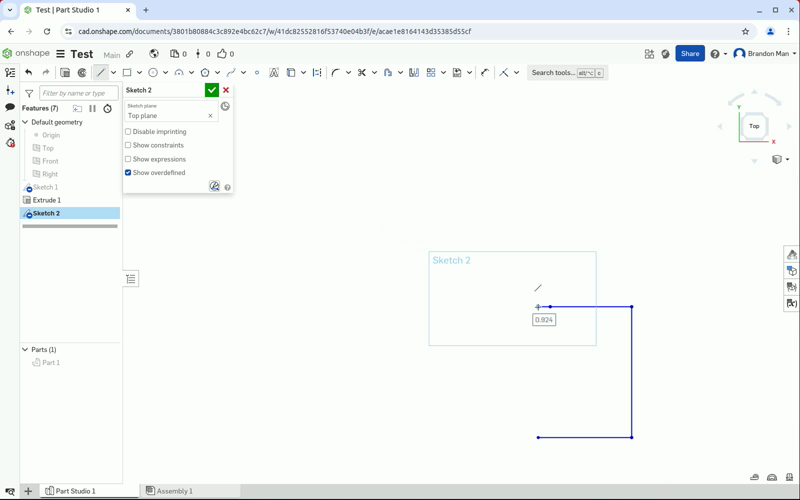
scroll(-6)
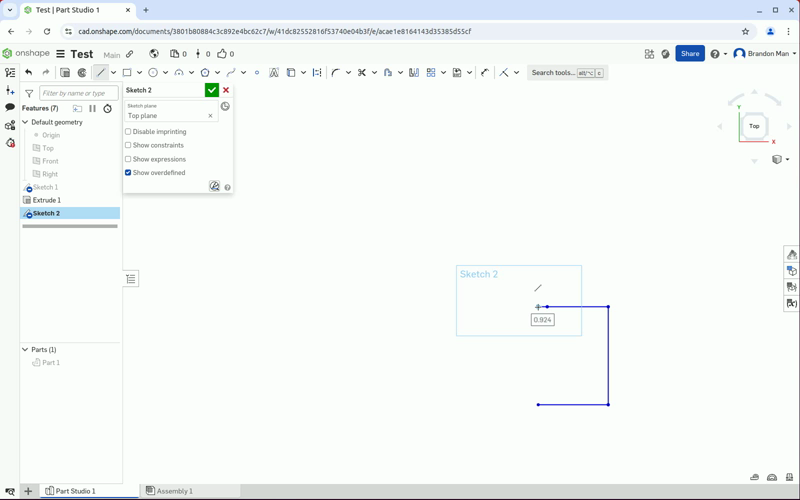
scroll(-6)
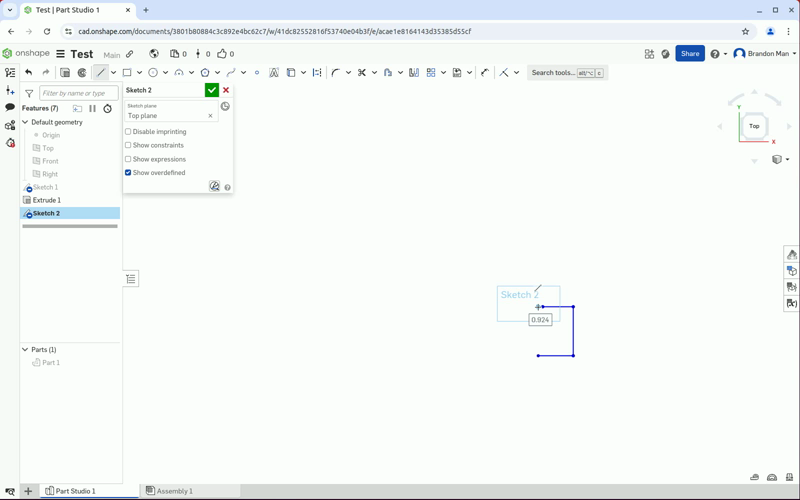
key_up(shift)
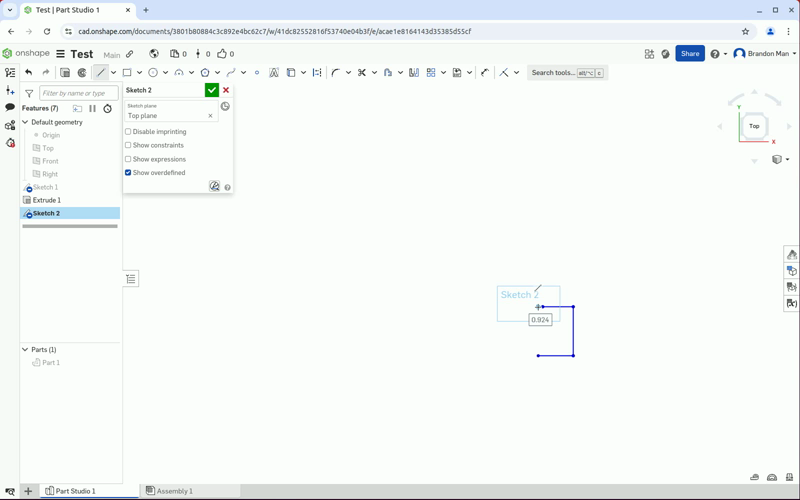
mouse_move(568, 306)
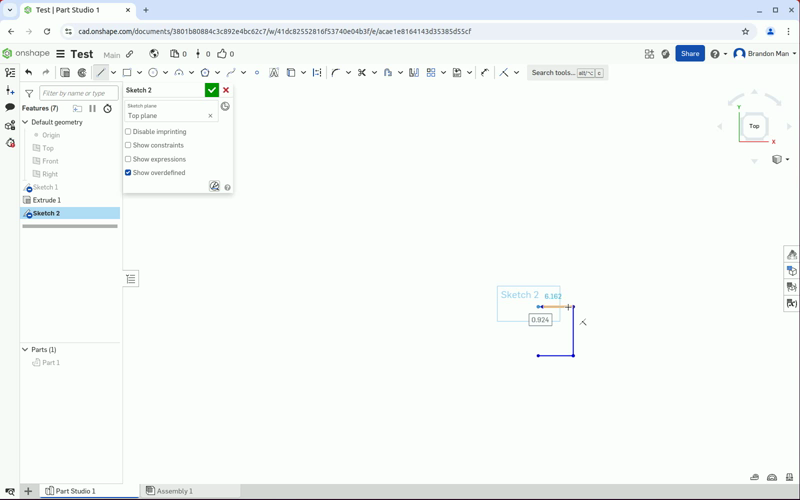
key_down(shift)
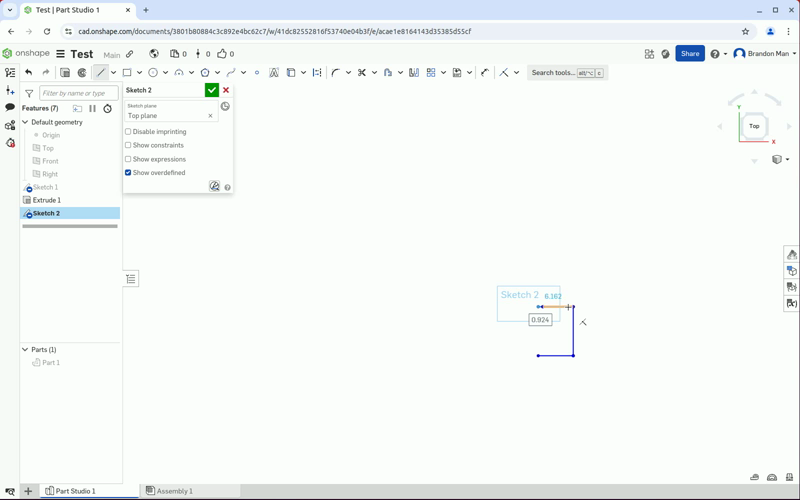
mouse_move(538, 355)
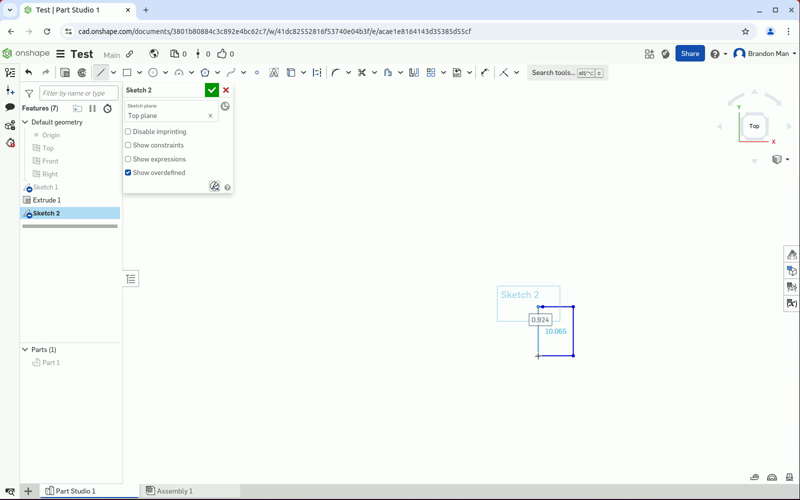
key_up(shift)
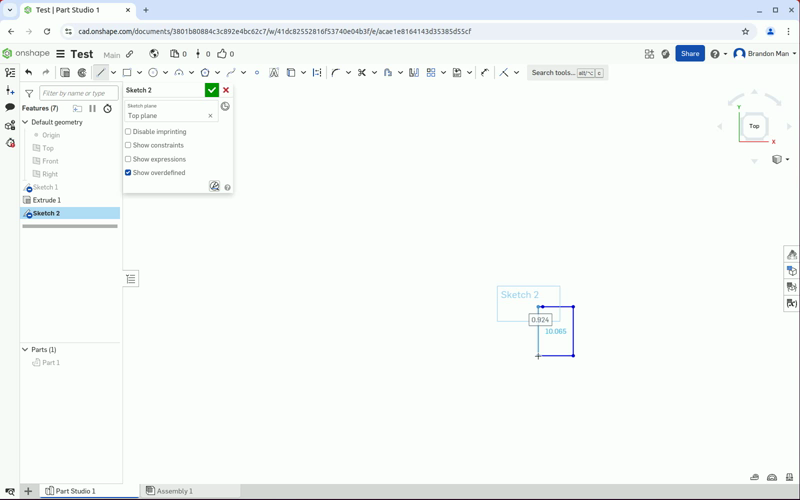
click(538, 355)
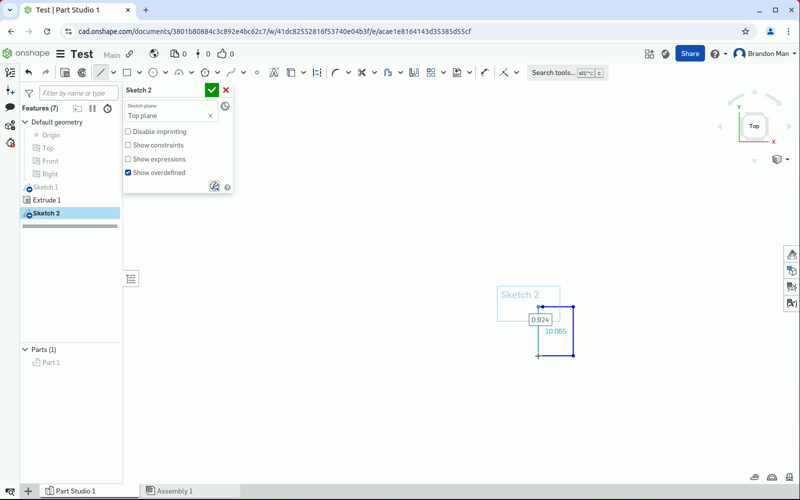
key(esc)
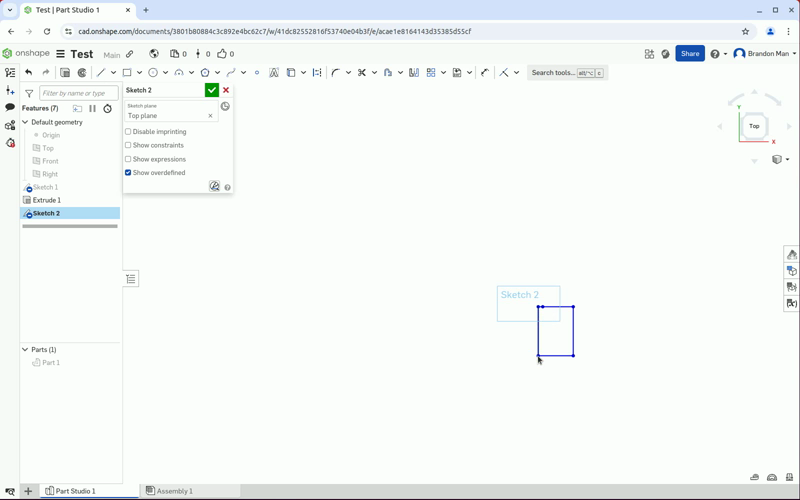
mouse_move(543, 353)
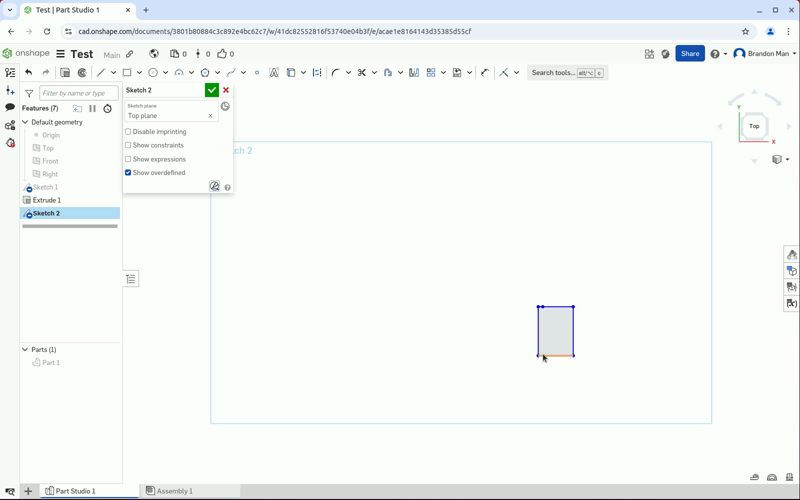
scroll(6)
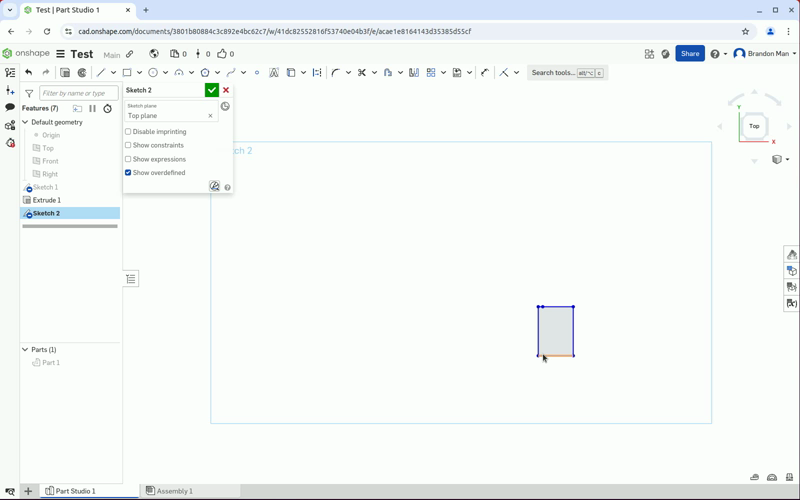
scroll(6)
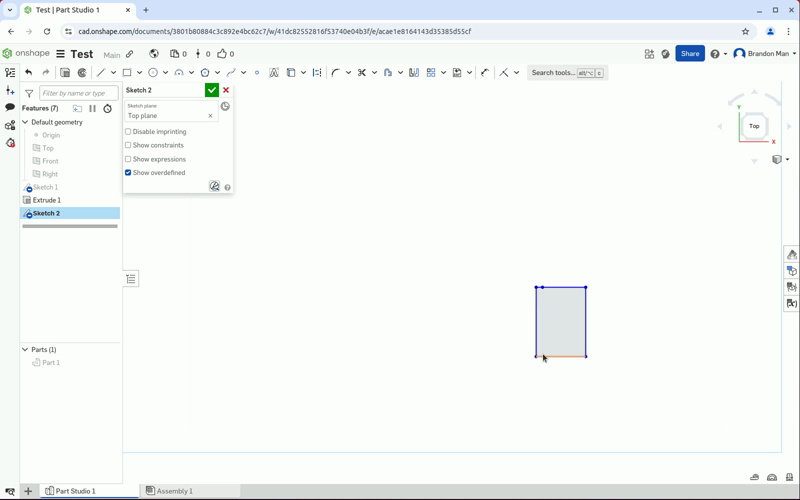
scroll(6)
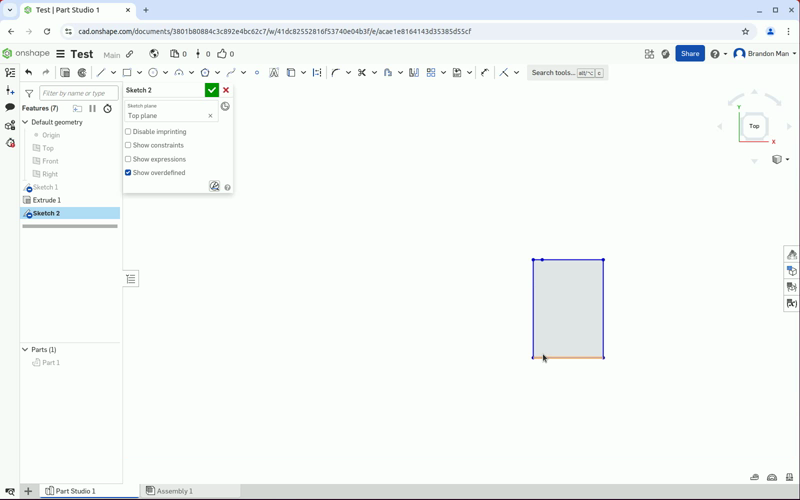
scroll(6)
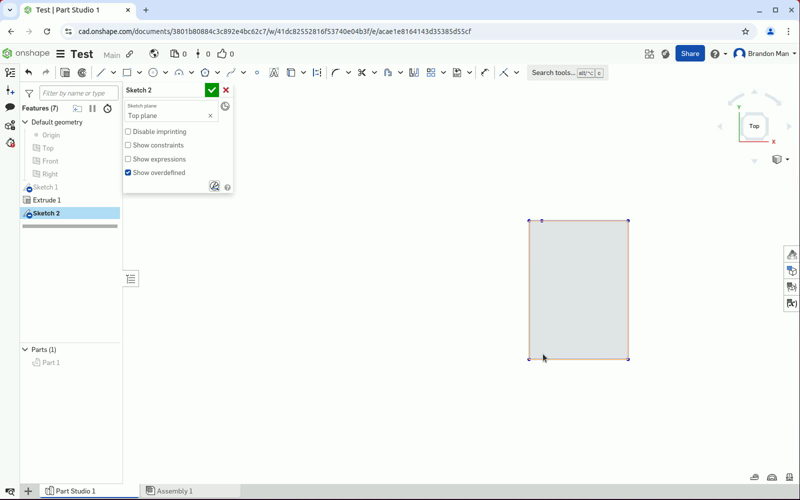
scroll(6)
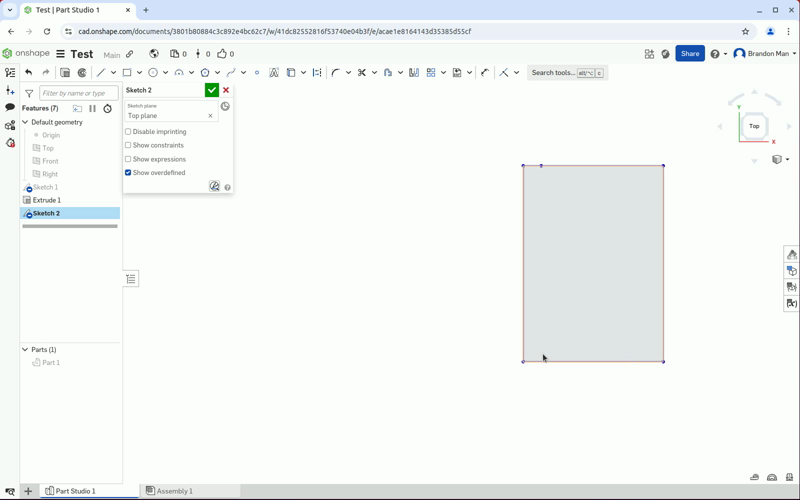
scroll(6)
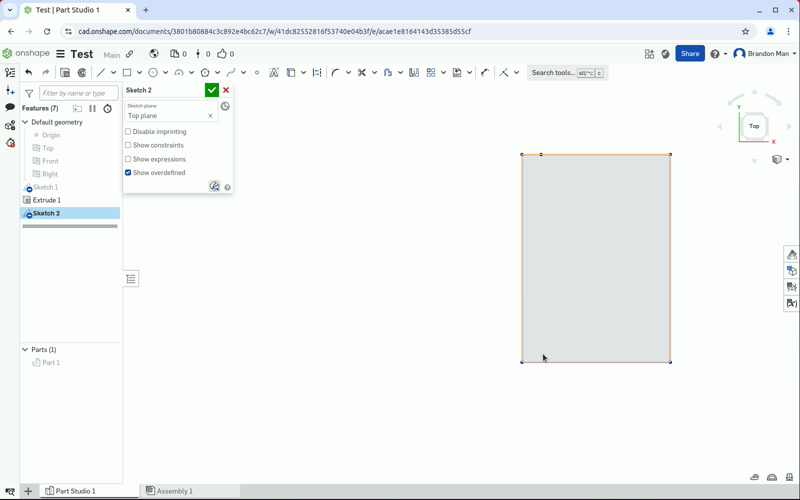
scroll(6)
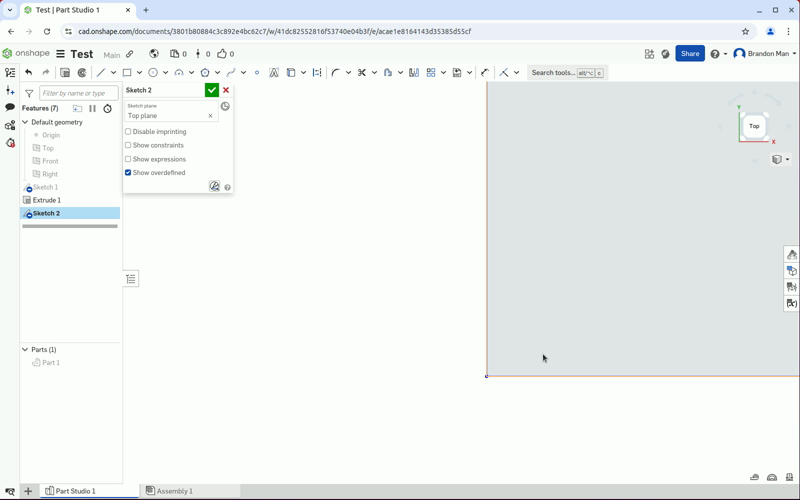
click(543, 353)
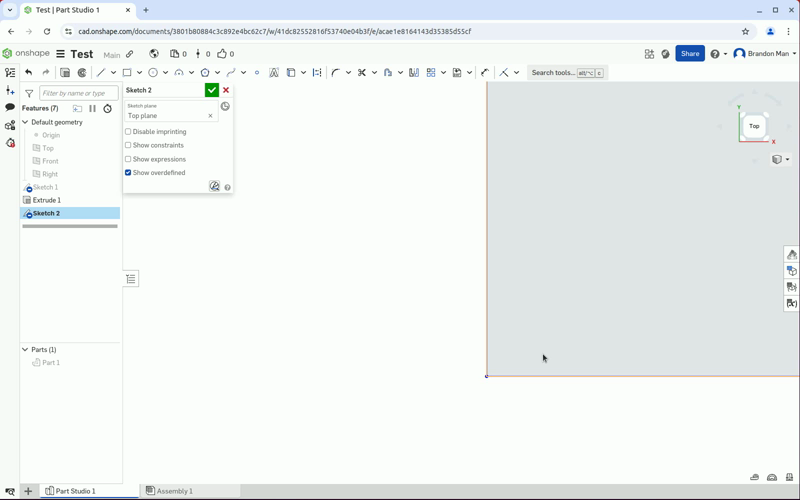
scroll(-6)
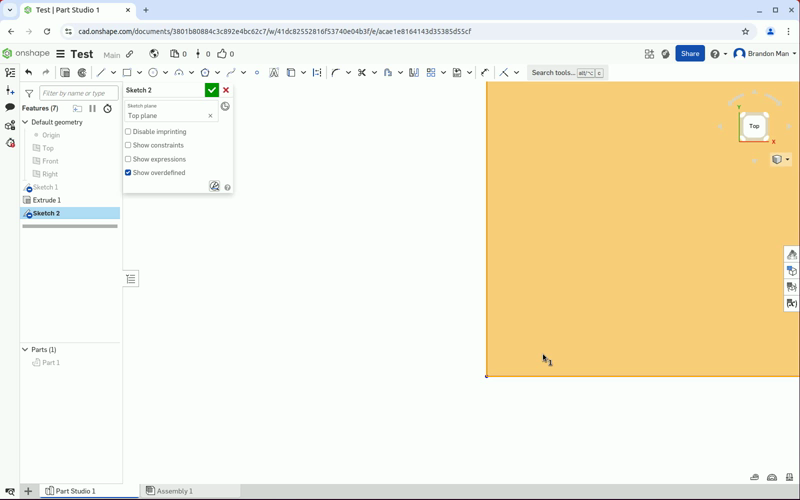
scroll(-6)
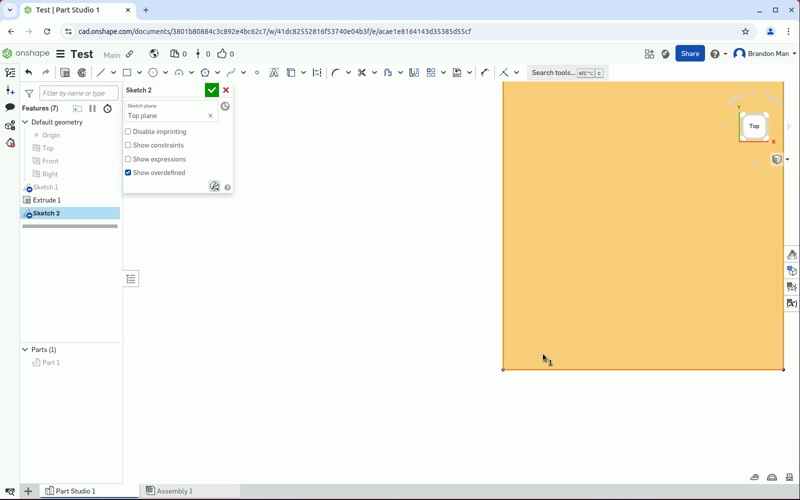
scroll(-6)
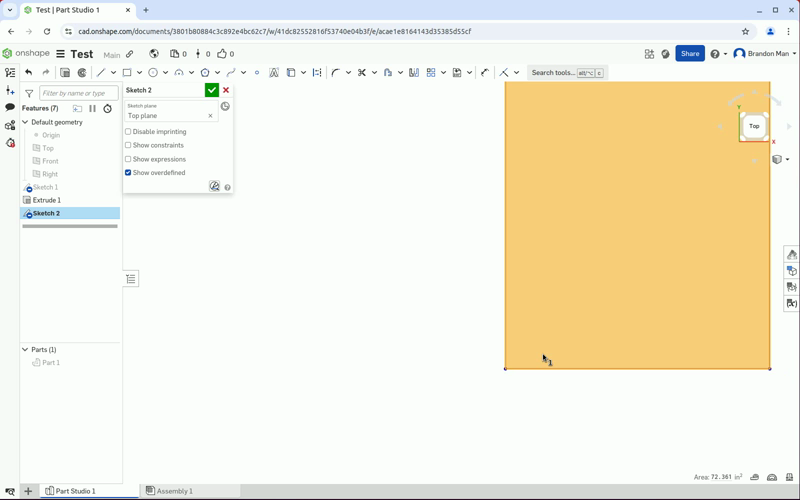
scroll(-6)
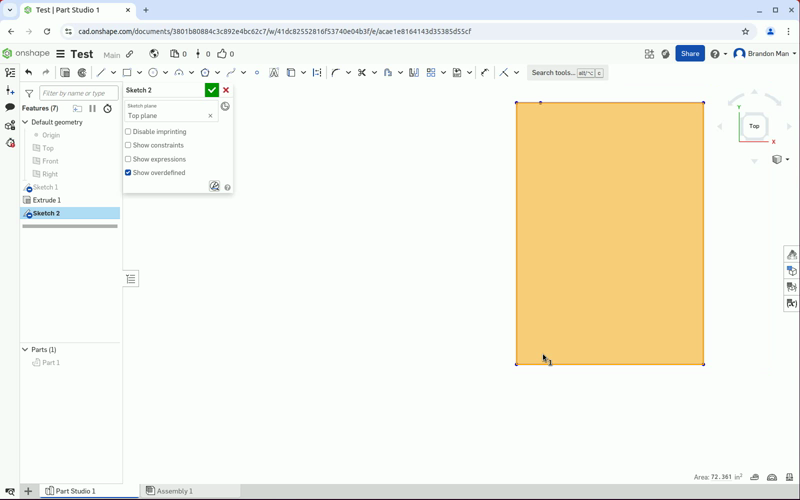
scroll(-6)
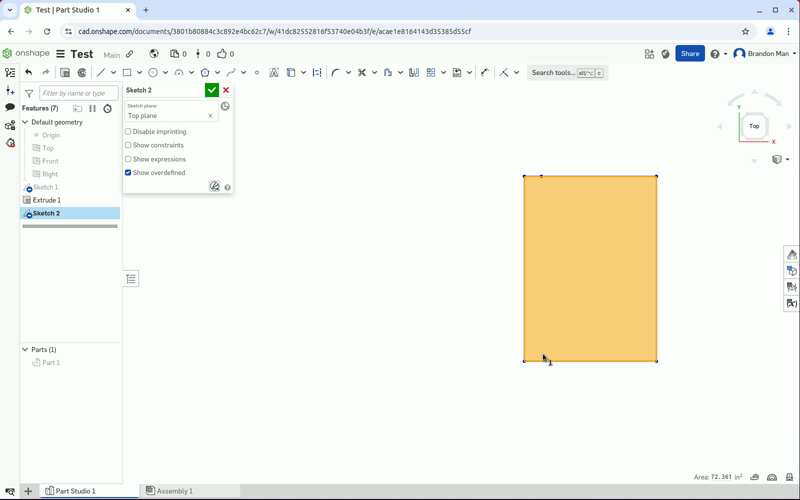
scroll(-6)
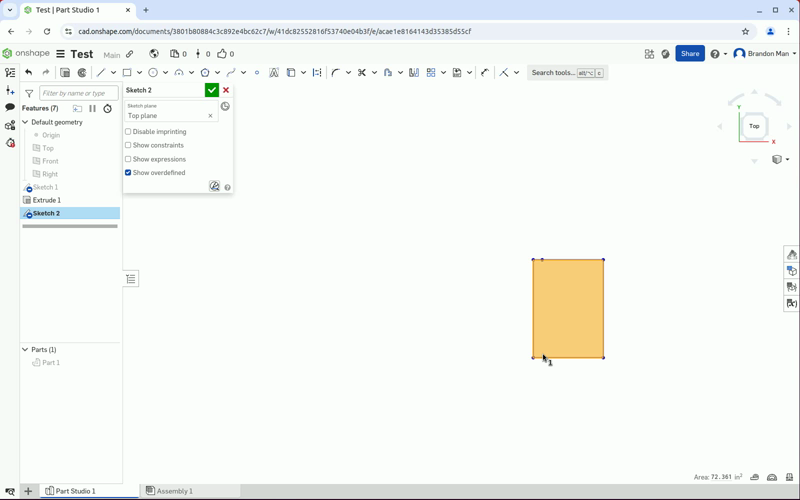
scroll(-6)
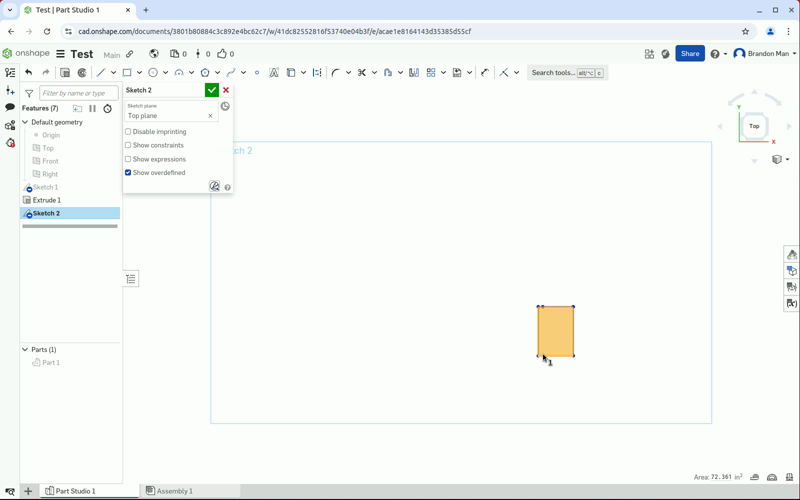
mouse_move(73, 352)
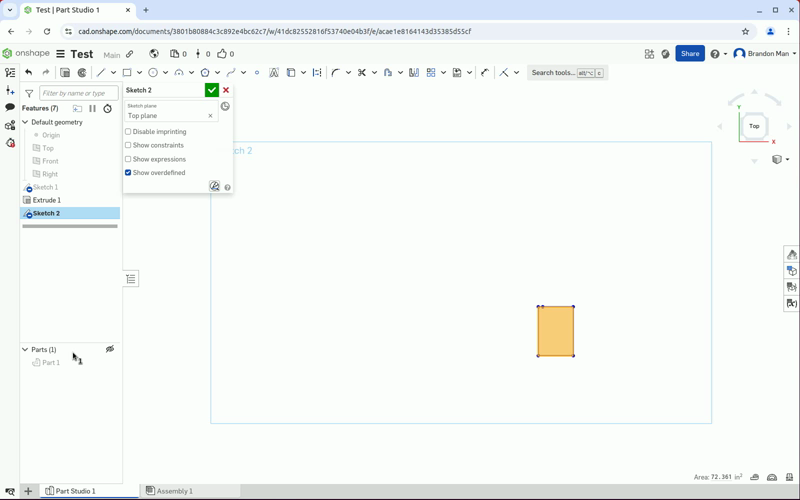
key(shift+y)
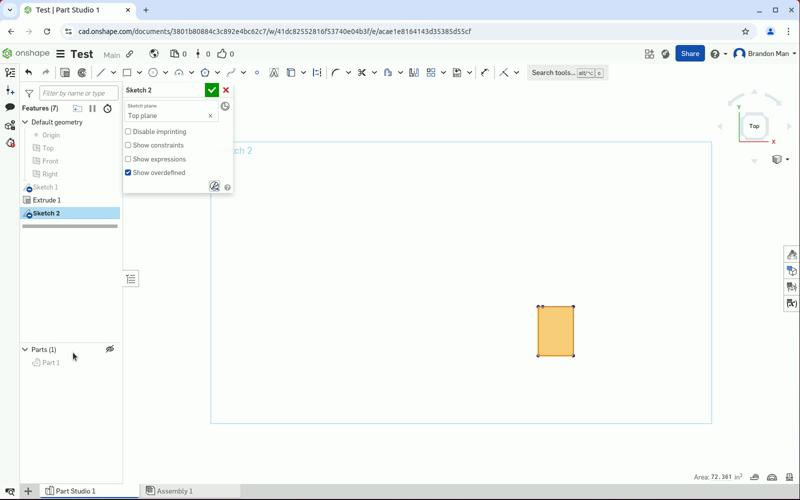
key(shift+e)
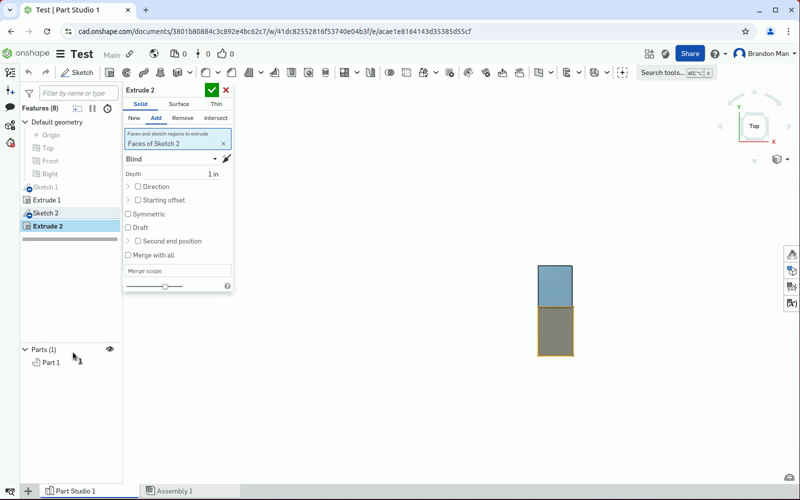
mouse_move(143, 106)
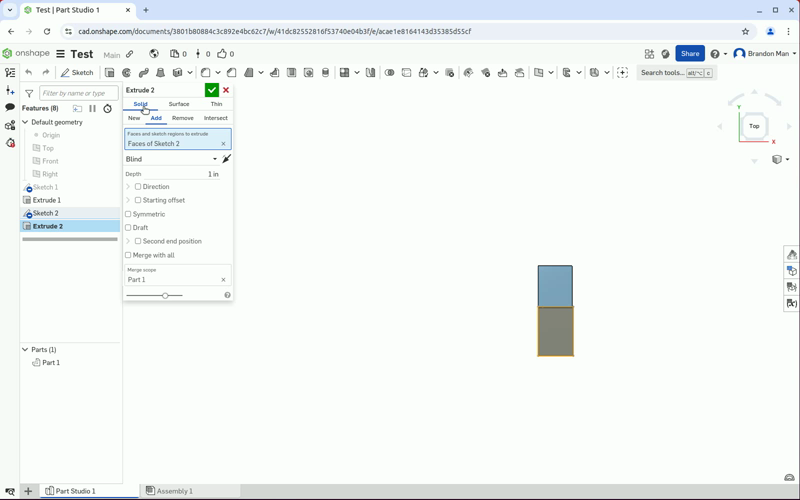
click(143, 106)
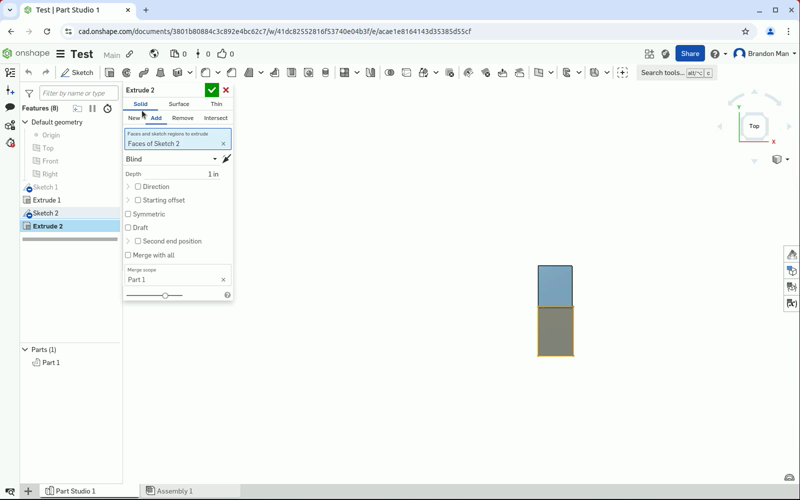
mouse_move(137, 120)
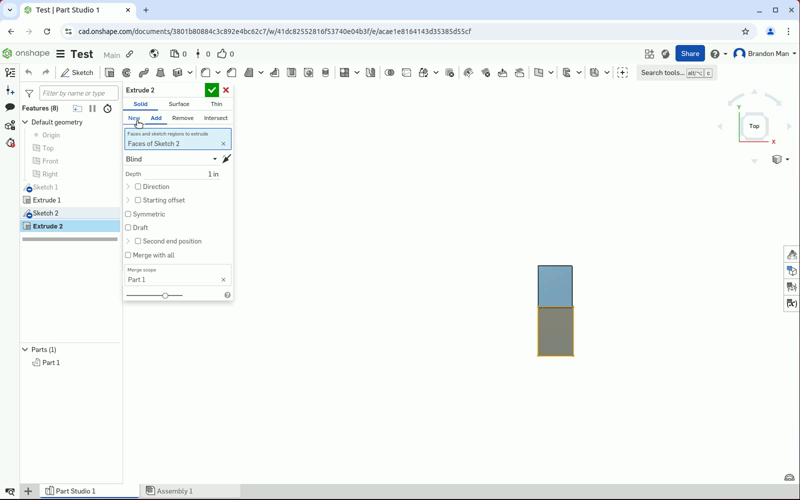
click(137, 120)
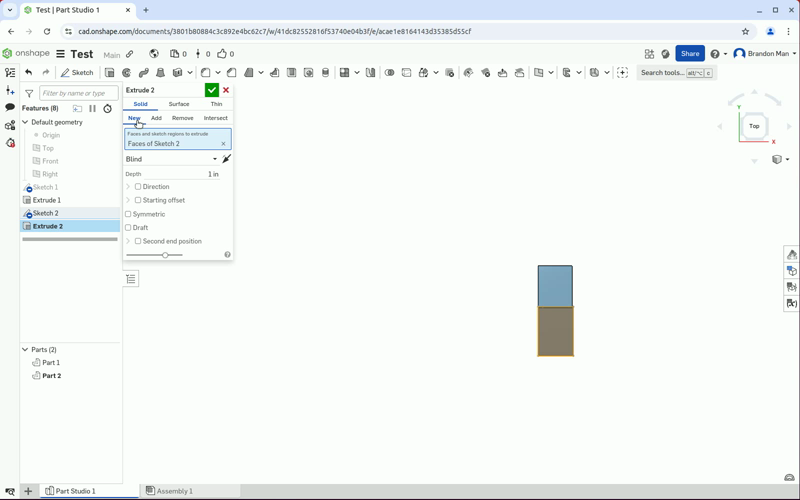
key(tab, 4)
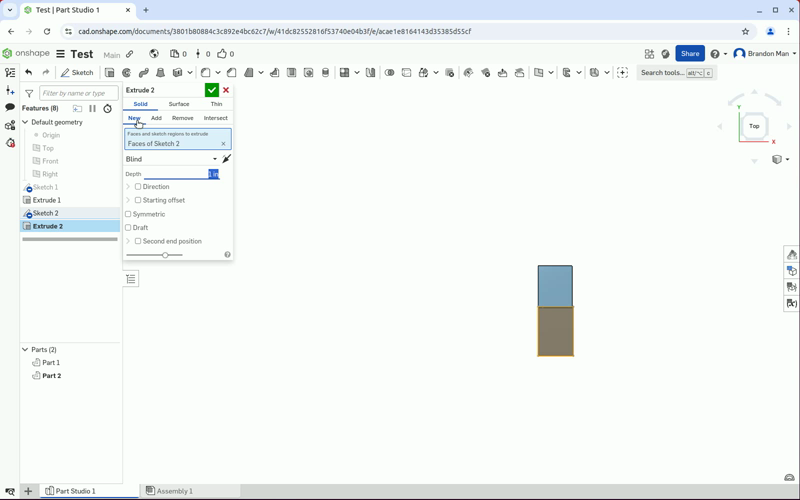
text(3.851)
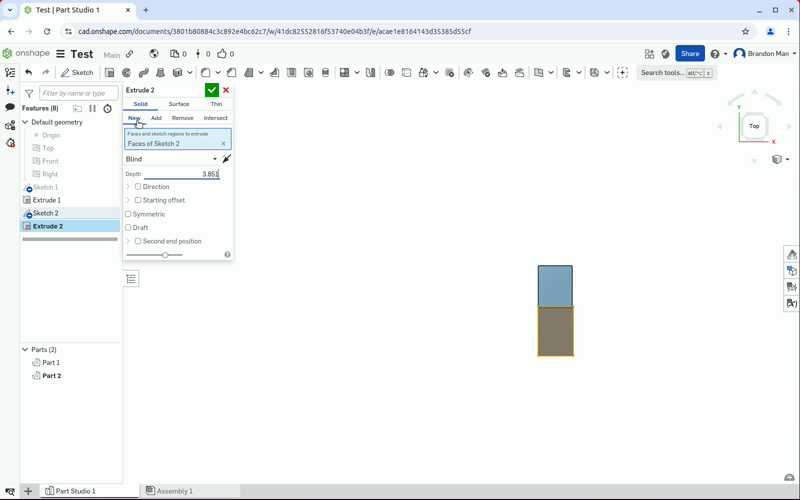
key(enter)
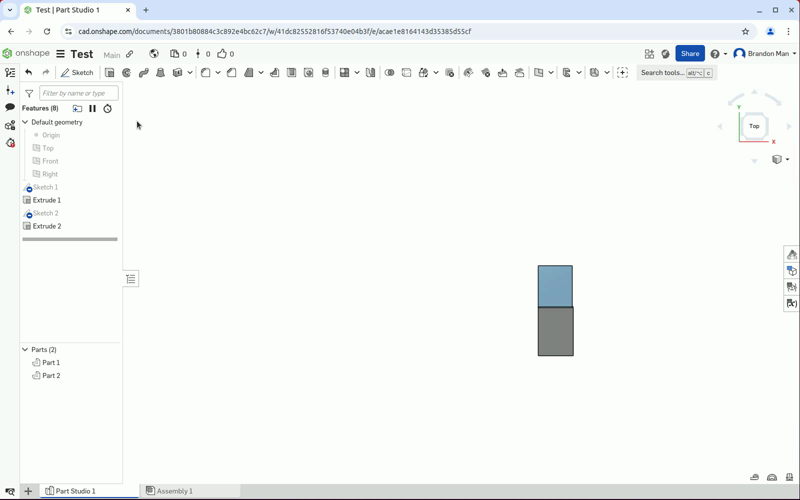
key(shift+h)
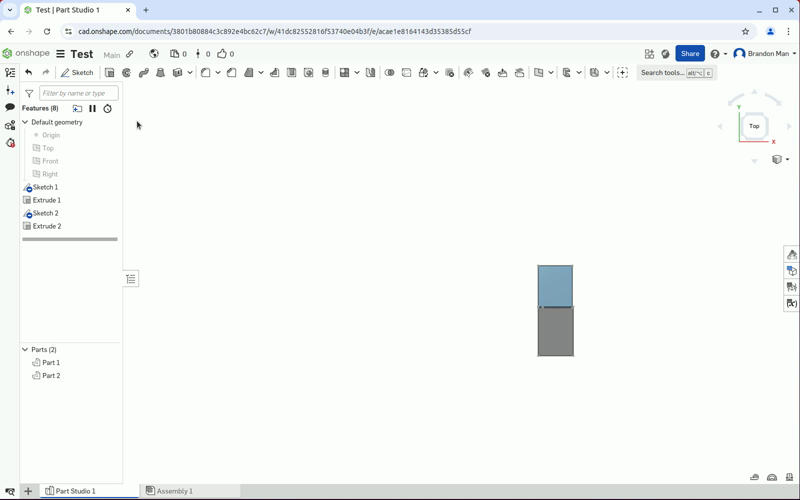
key(shift+h)
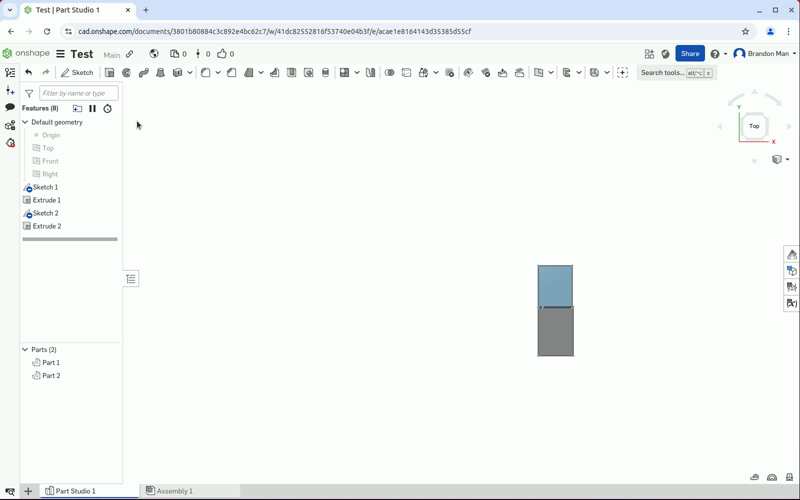
key(shift+7)
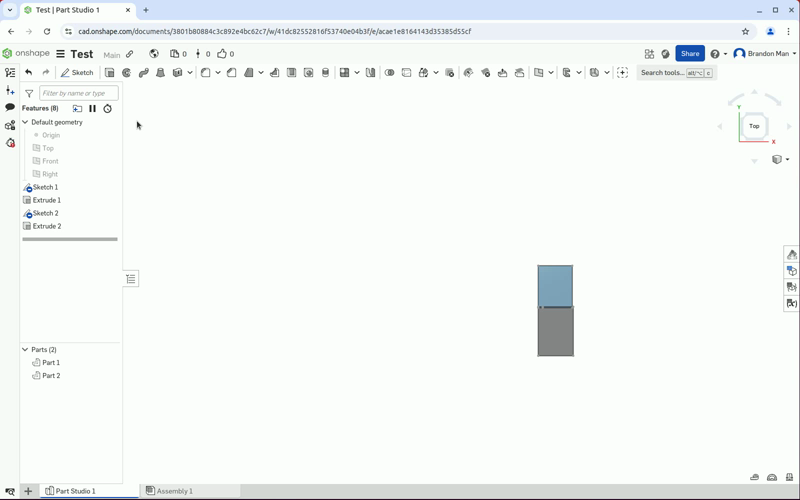
key(up, 3)
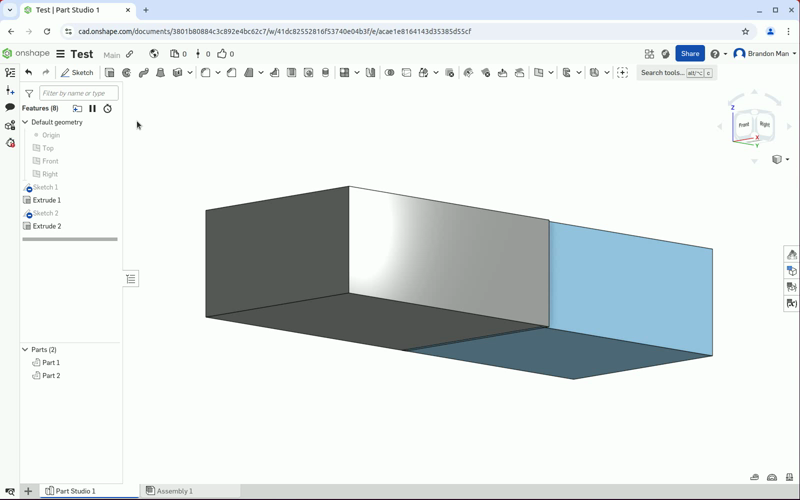
key(left, 3)
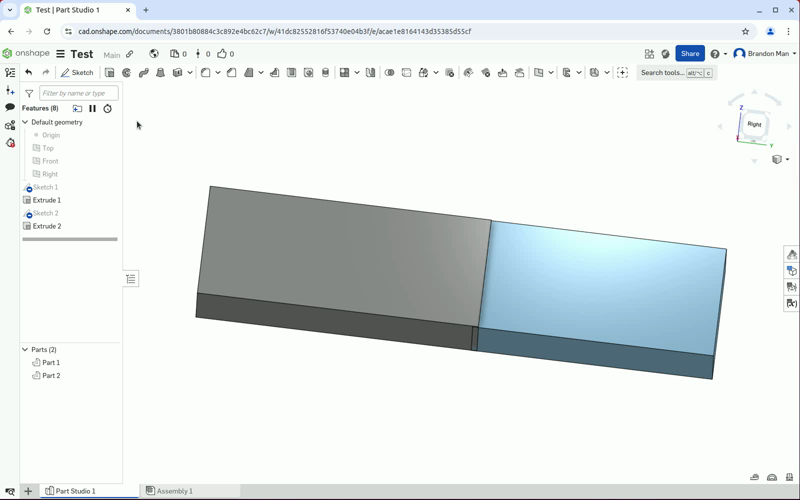
key(right, 3)
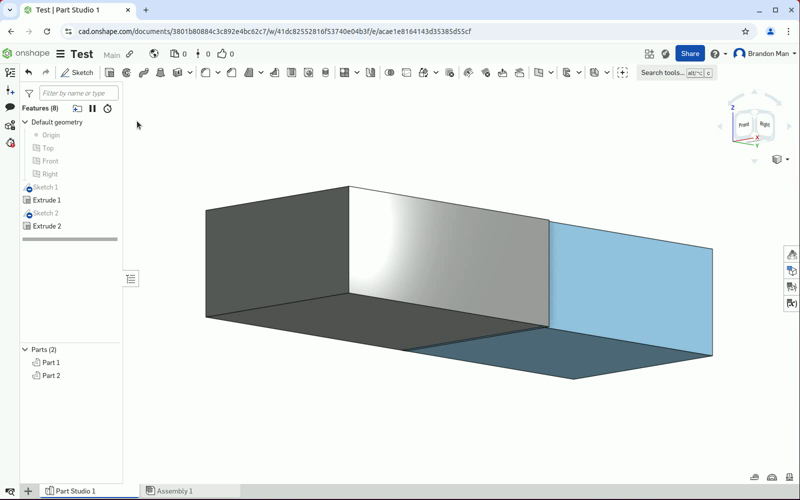
key(down, 3)
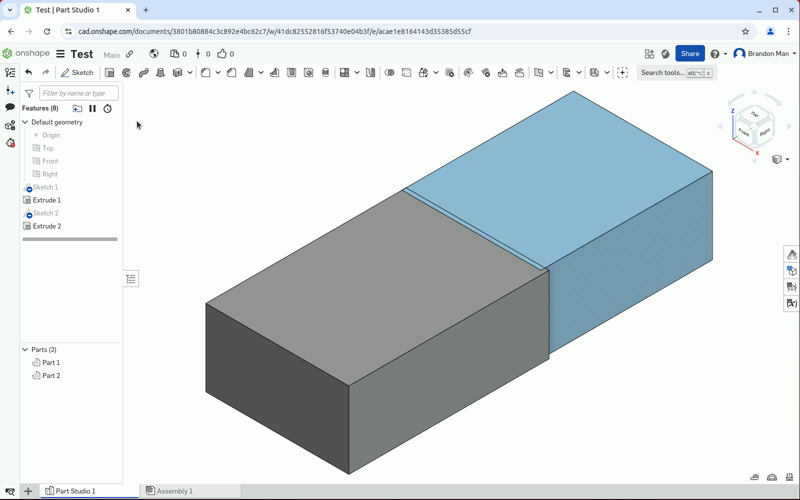
mouse_move(73, 189)
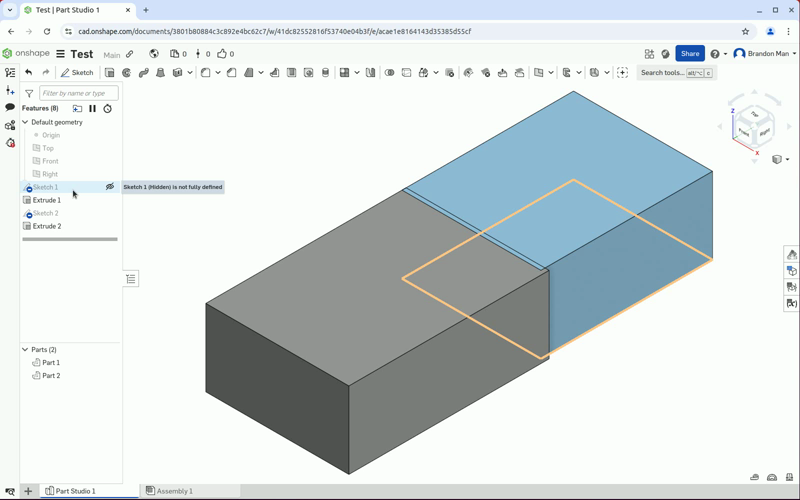
click(73, 189)